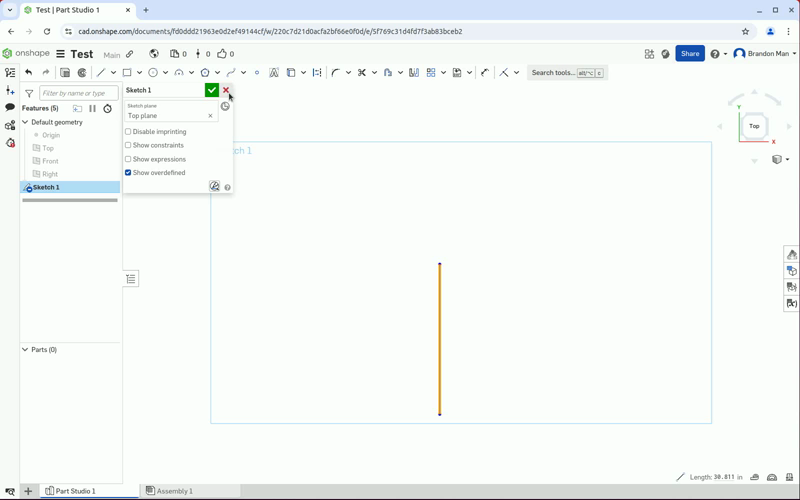
key(shift+h)
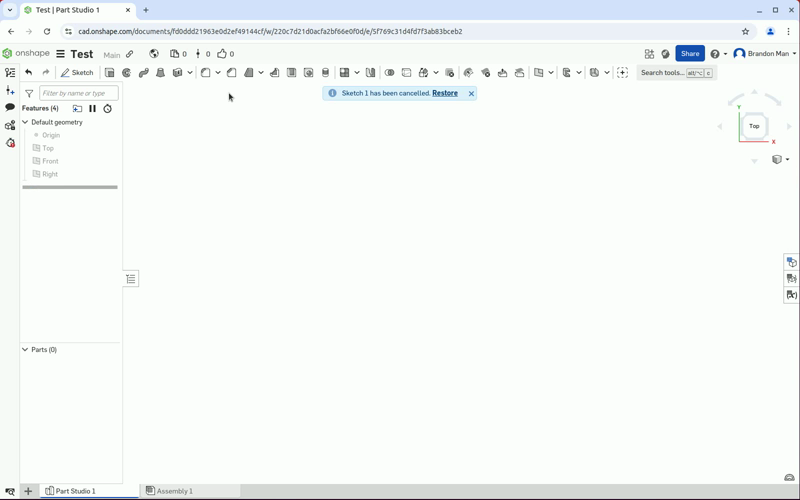
mouse_move(73, 352)
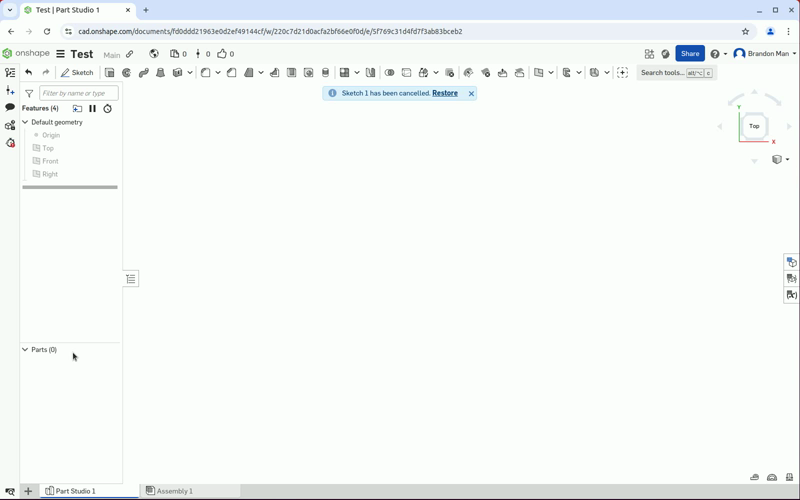
key(y)
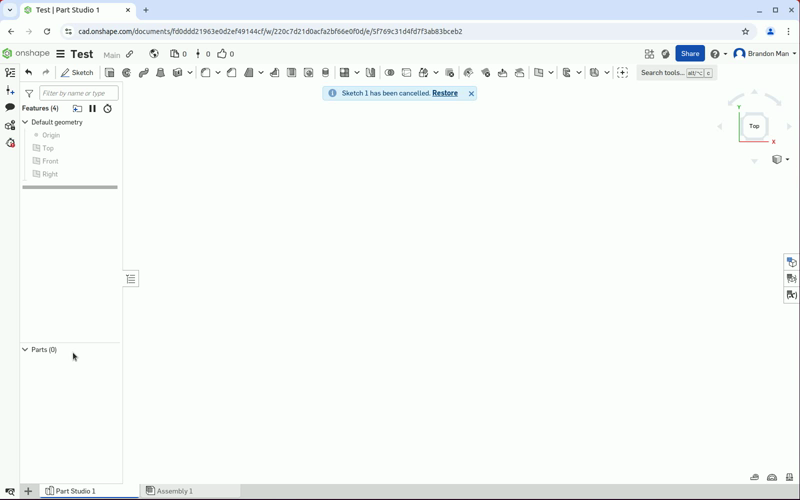
key(shift+p)
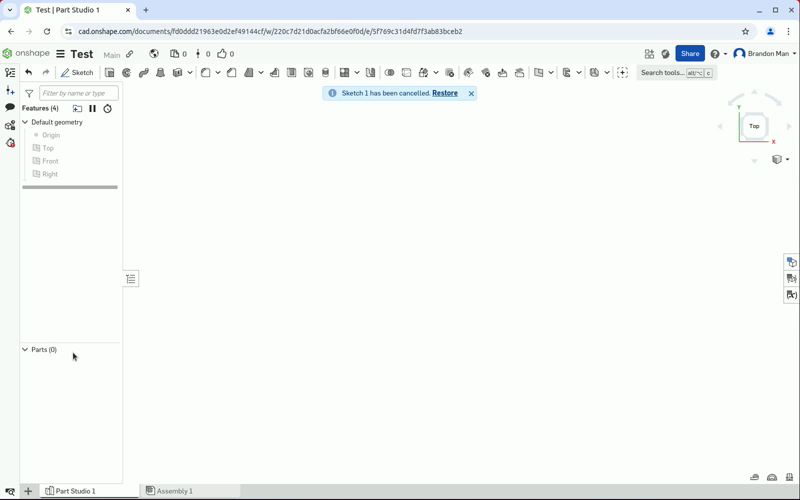
key(space)
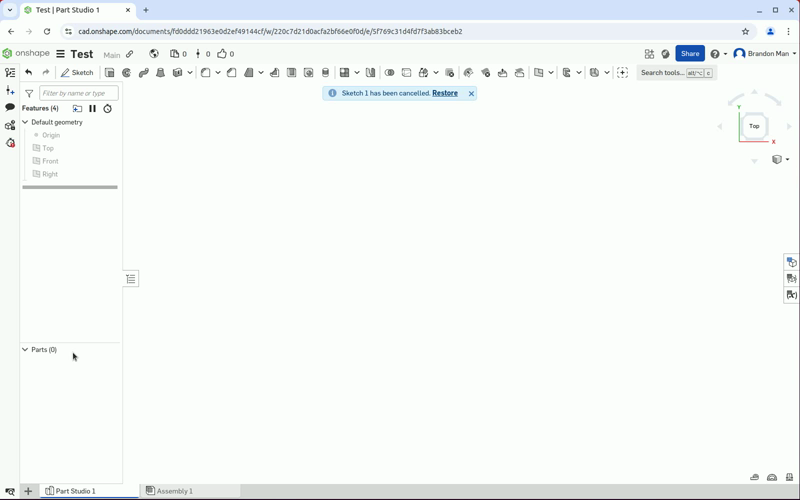
key_down(shift)
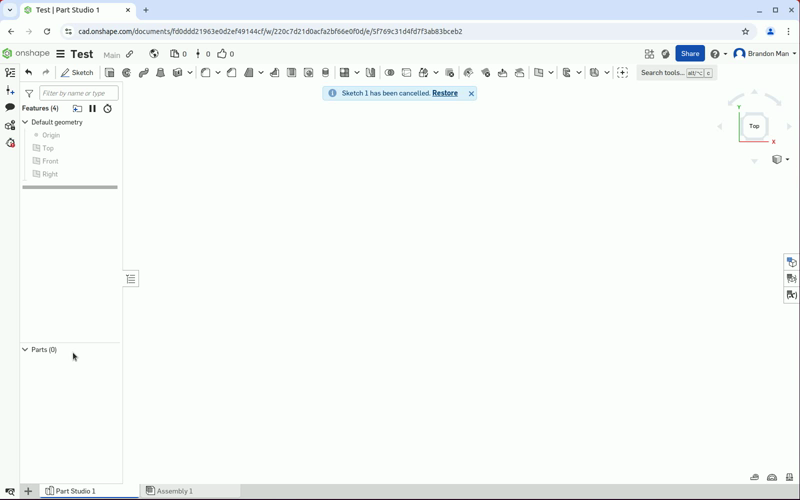
key(up)
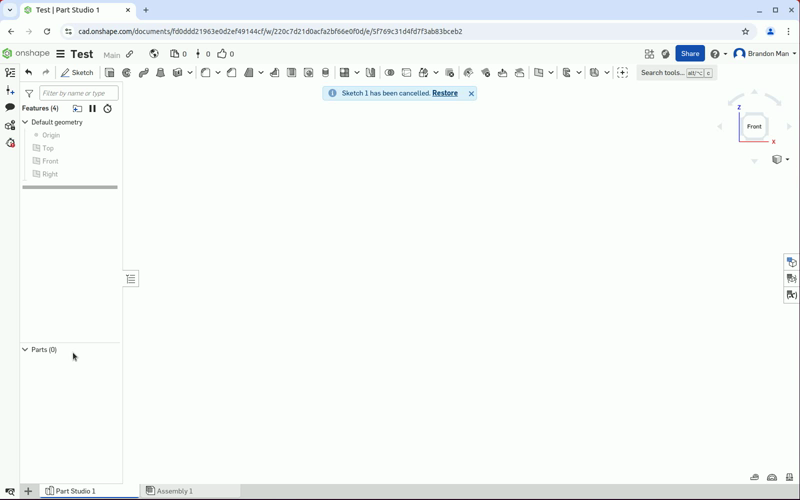
key_up(shift)
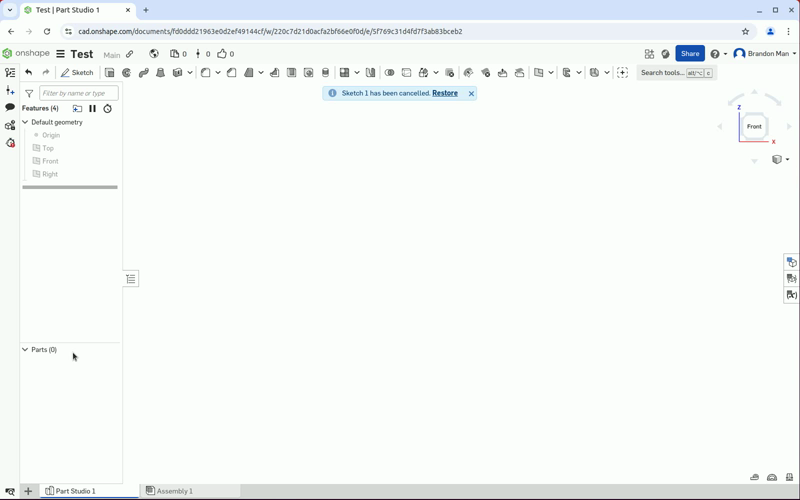
mouse_move(73, 352)
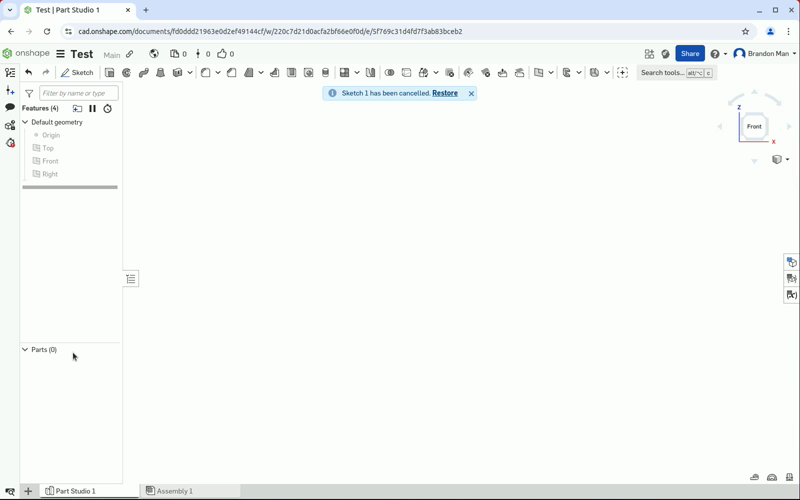
key(shift+y)
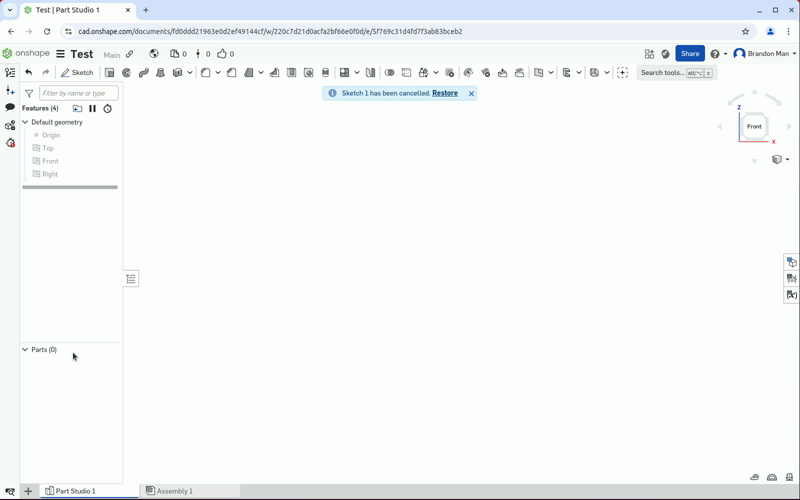
key(shift+s)
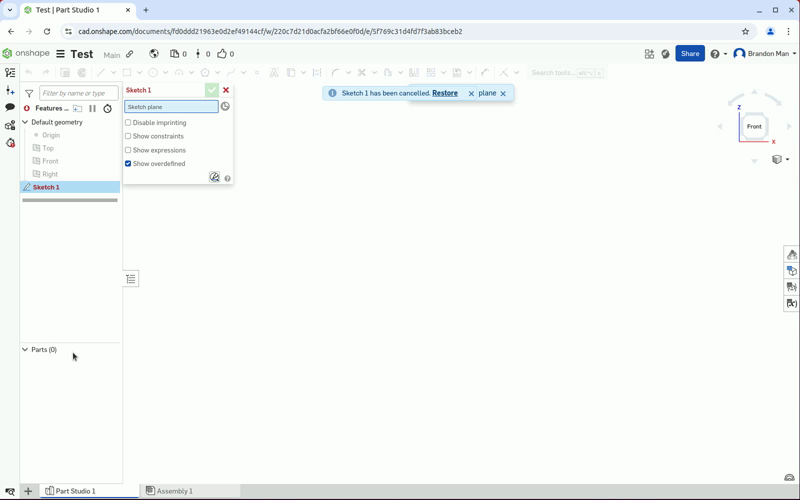
mouse_move(73, 163)
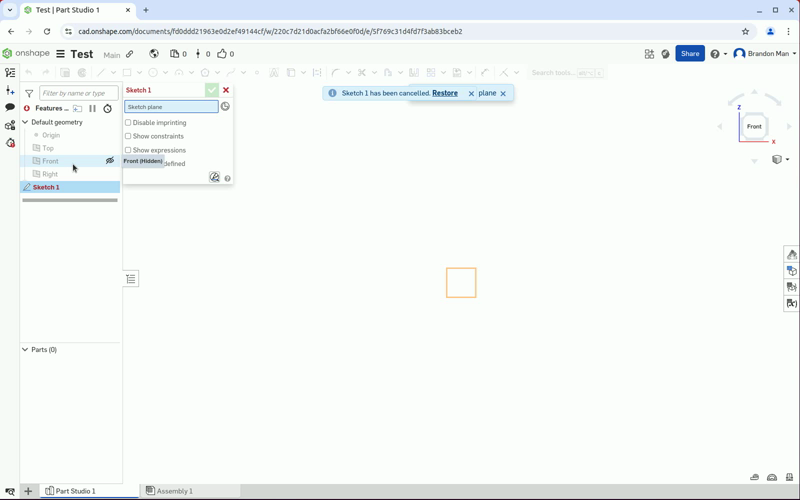
click(73, 163)
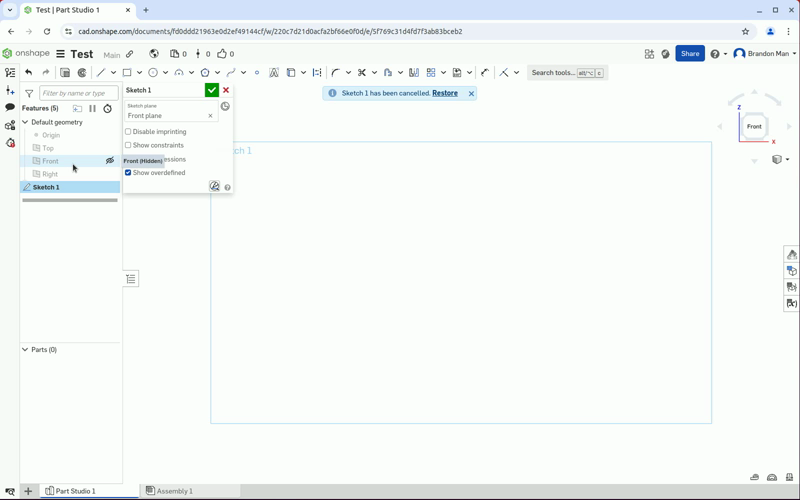
mouse_move(73, 352)
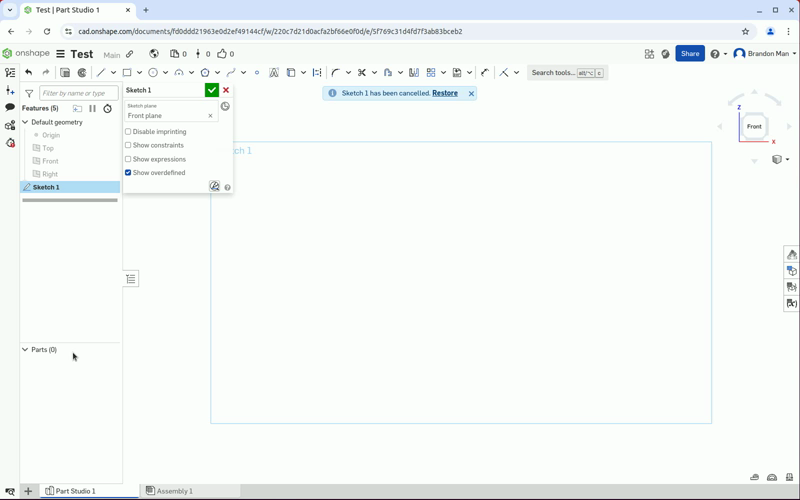
key(y)
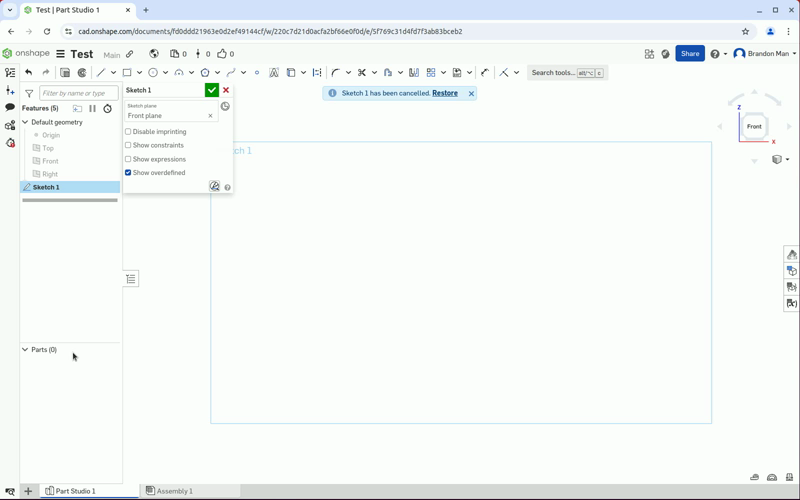
key(l)
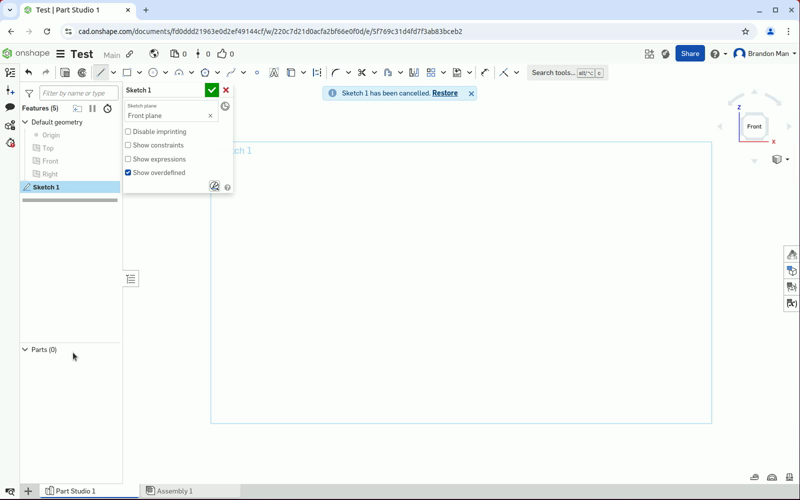
key_down(shift)
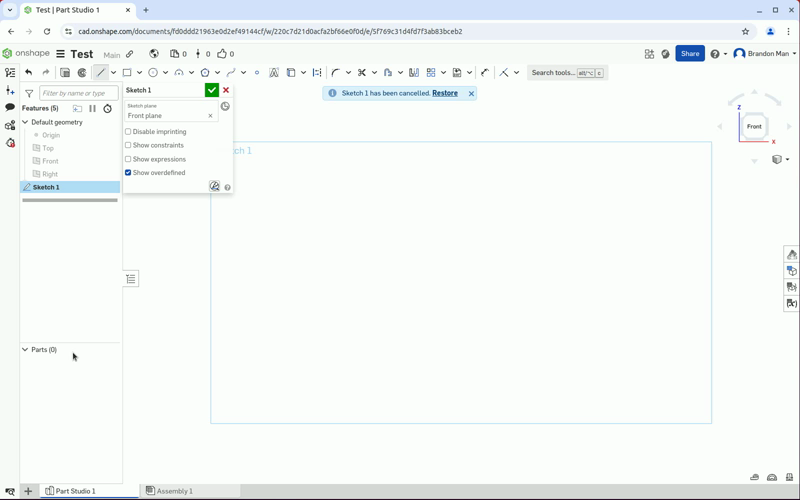
mouse_move(460, 282)
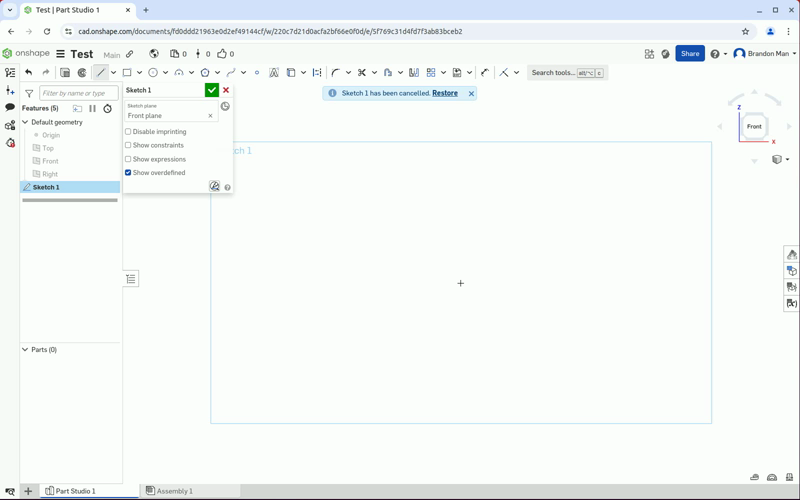
click(460, 282)
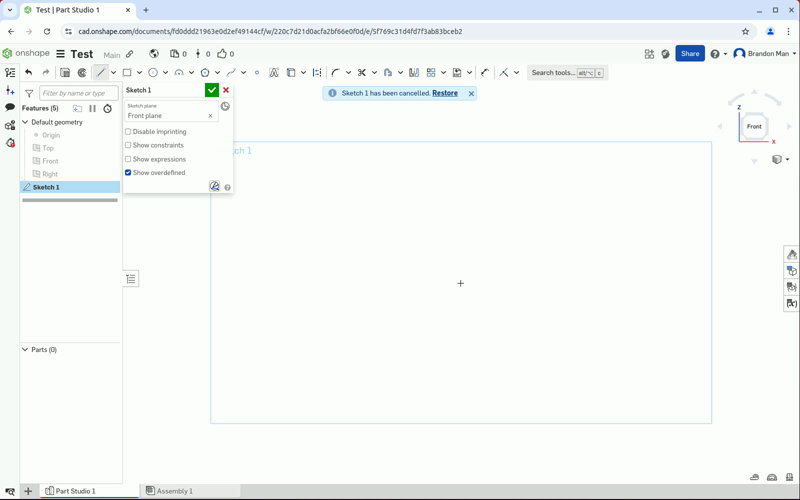
key_up(shift)
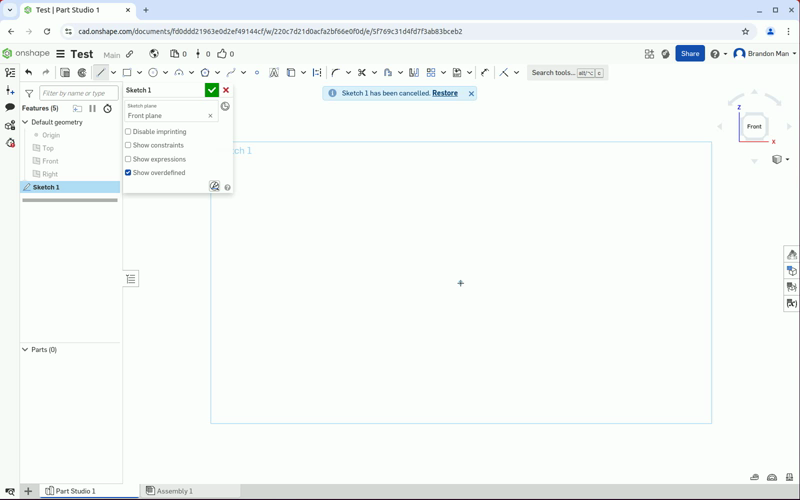
key_down(shift)
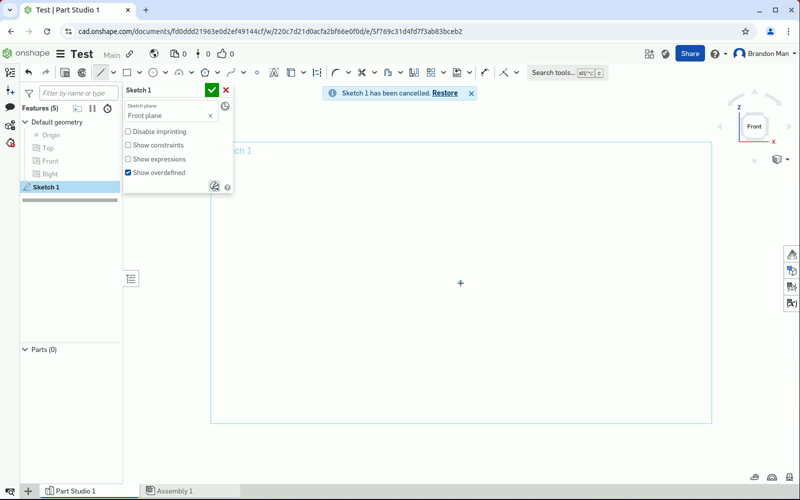
mouse_move(490, 282)
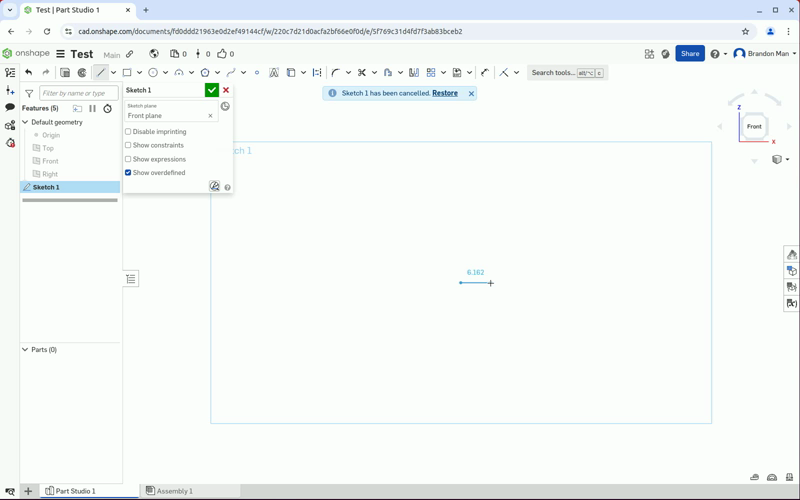
mouse_move(498, 282)
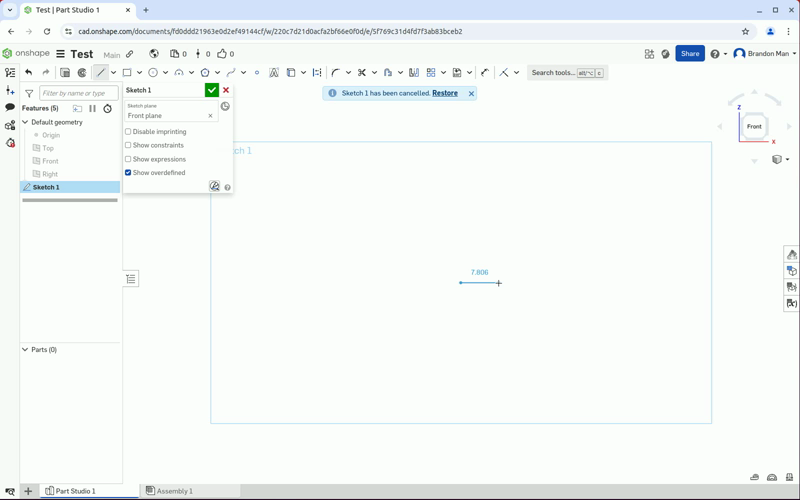
click(498, 282)
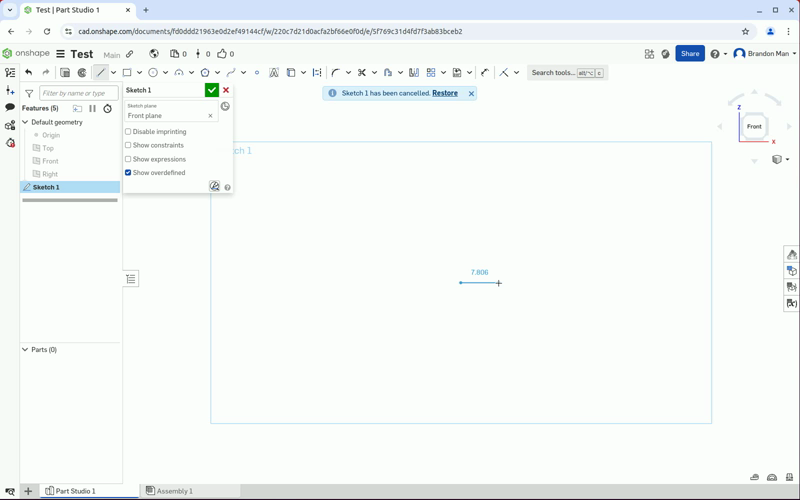
key_up(shift)
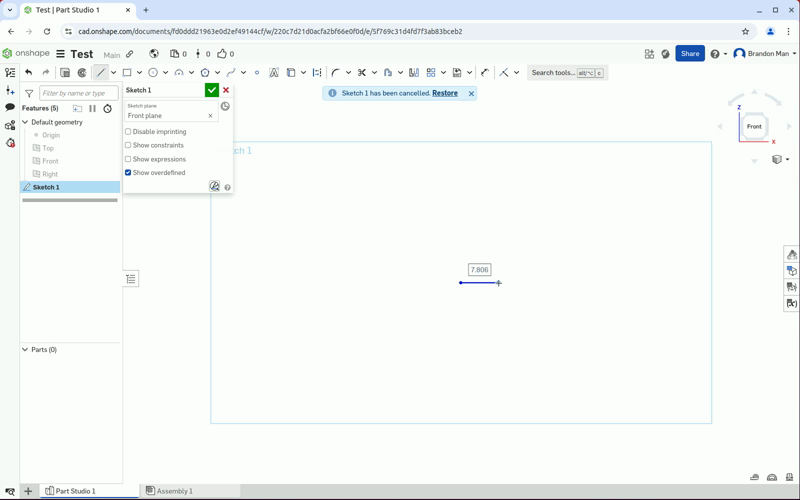
key_down(shift)
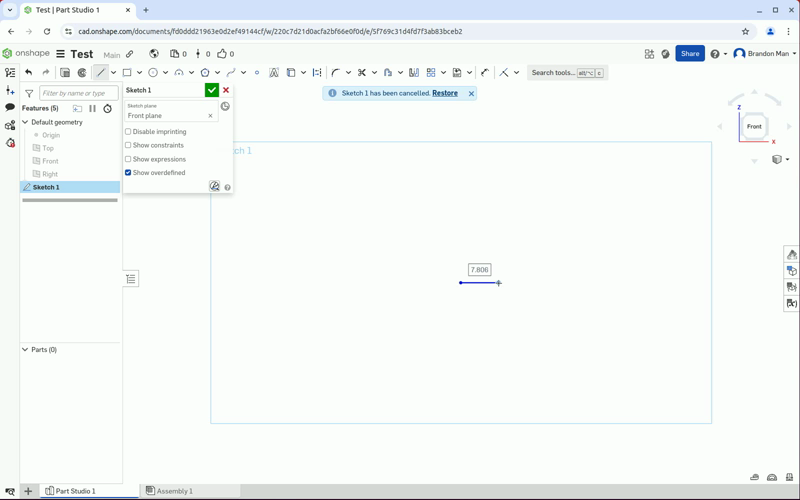
mouse_move(573, 282)
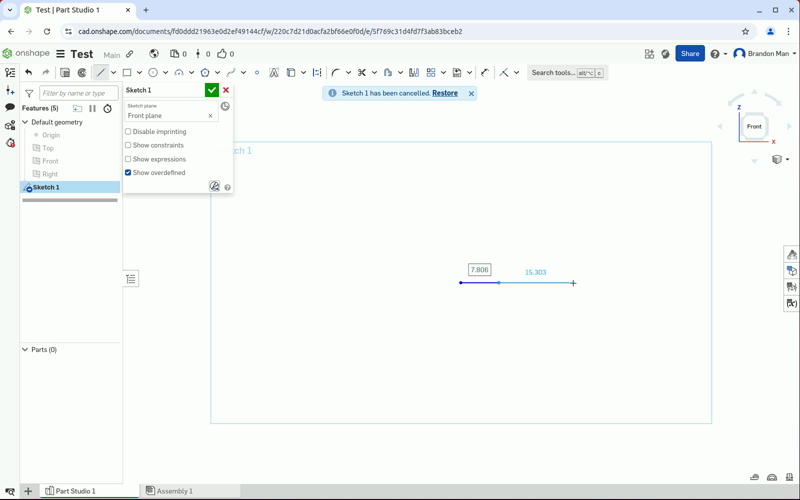
click(573, 282)
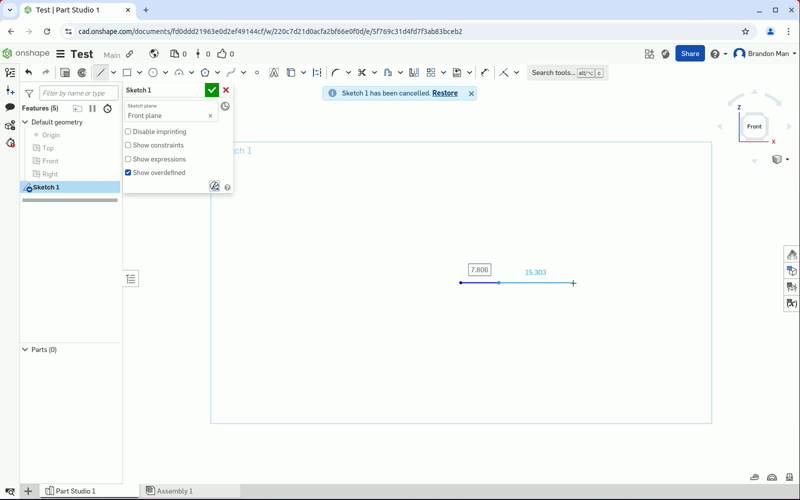
key_up(shift)
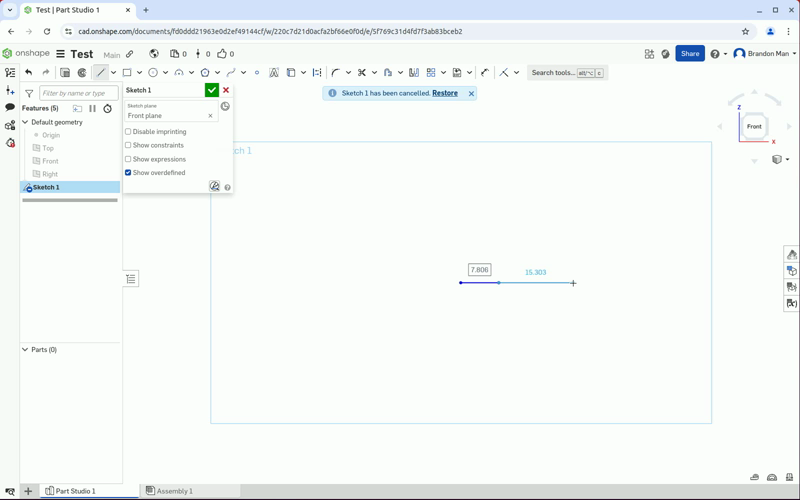
key_down(shift)
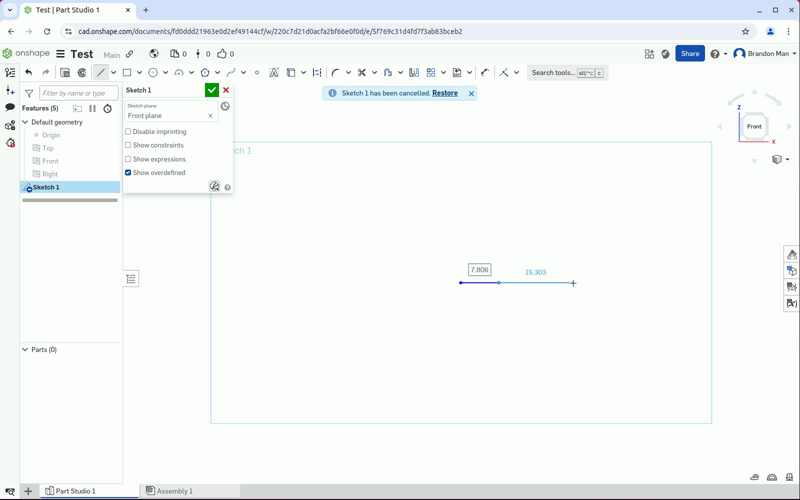
mouse_move(573, 208)
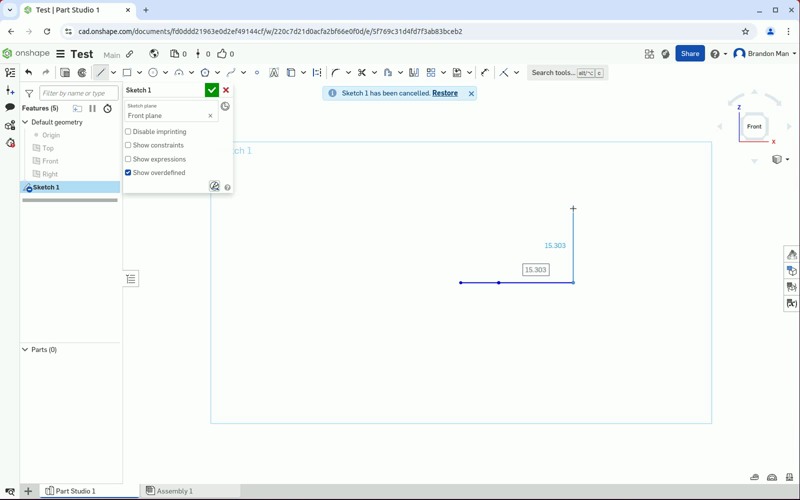
click(573, 208)
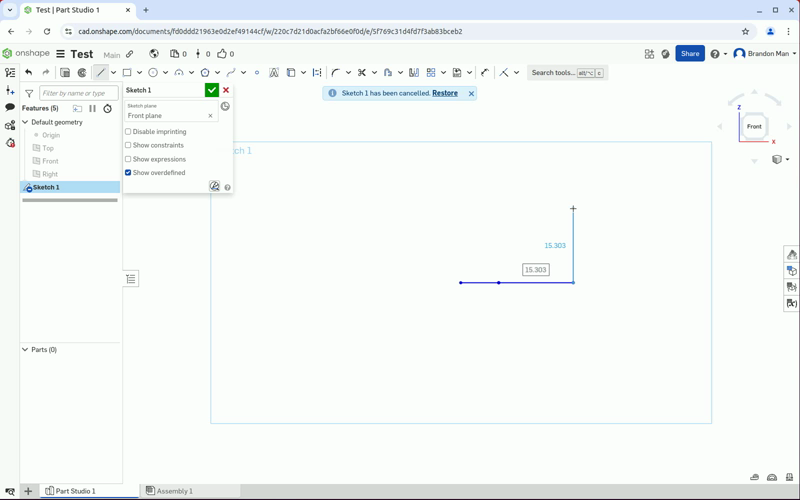
key_up(shift)
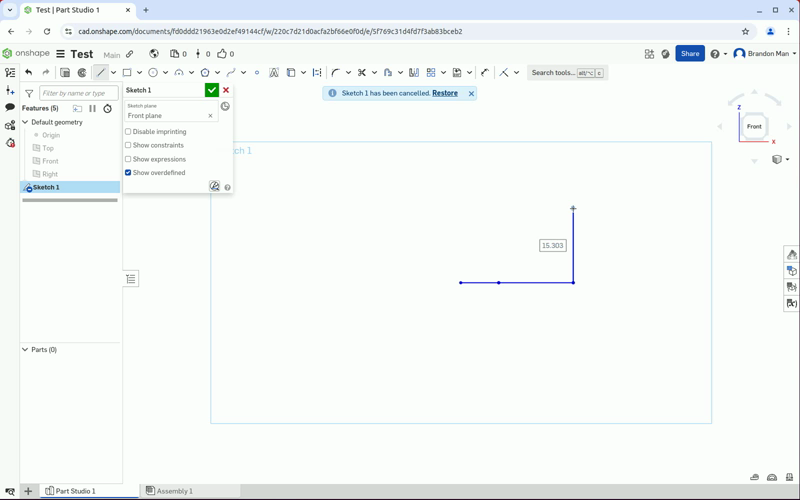
key_down(shift)
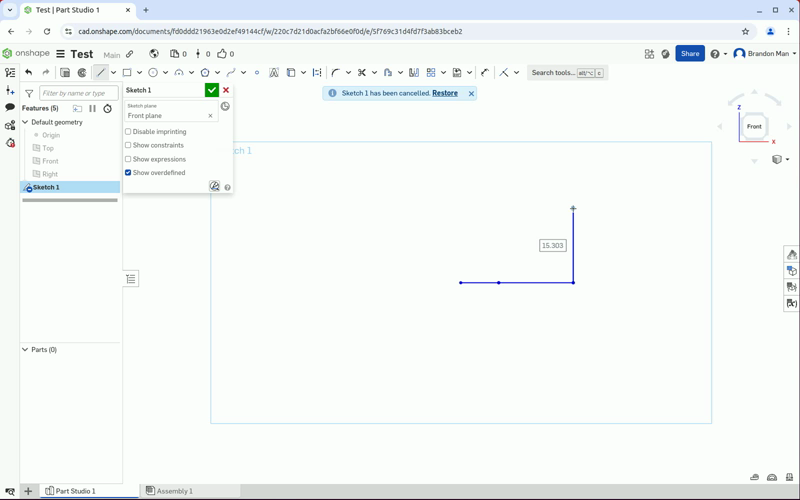
mouse_move(460, 208)
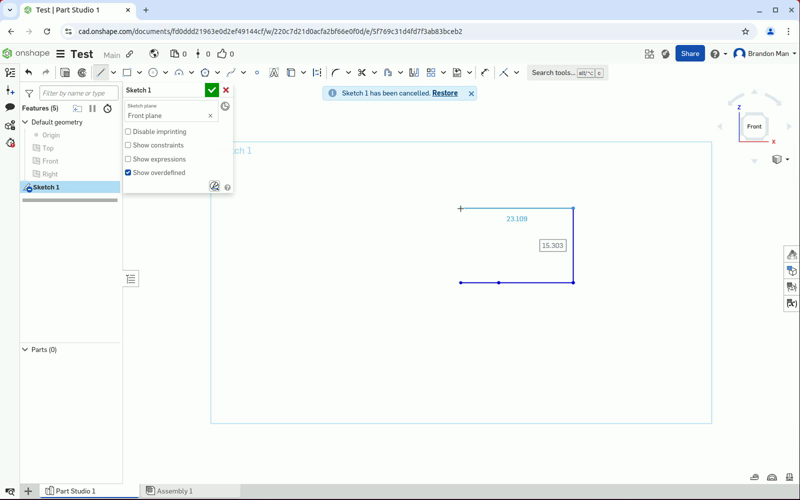
click(460, 208)
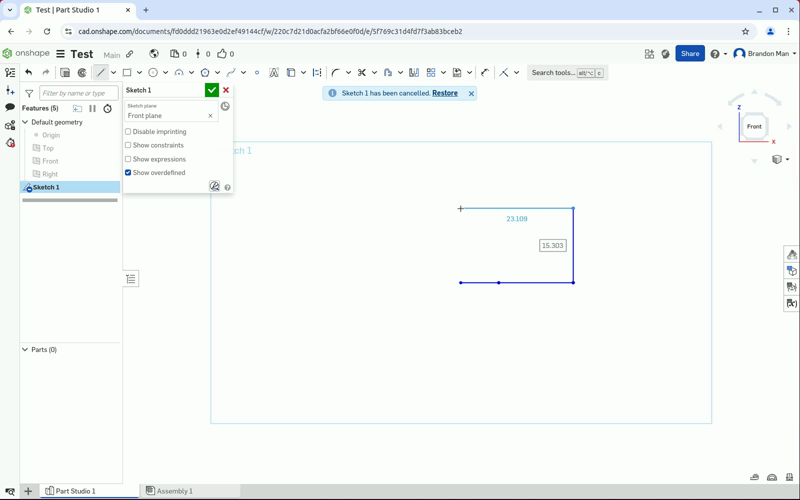
key_up(shift)
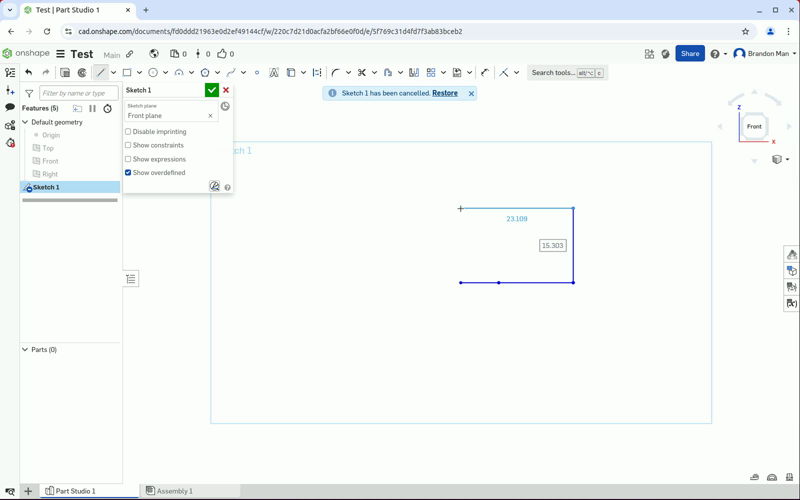
key_down(shift)
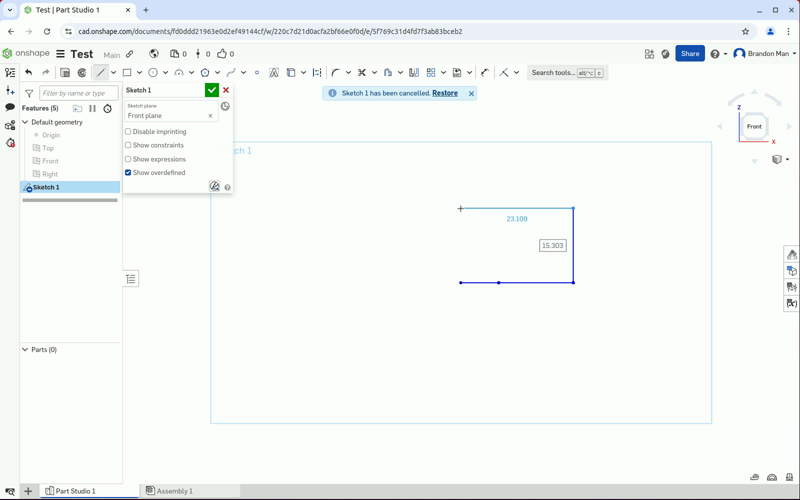
mouse_move(460, 282)
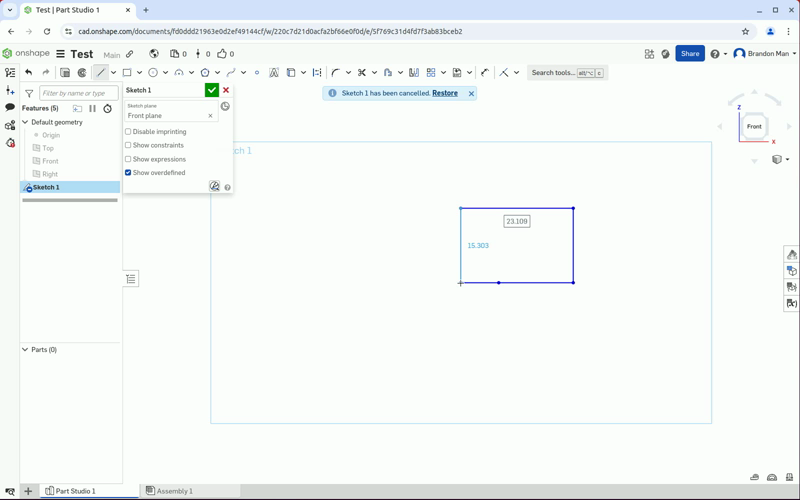
key_up(shift)
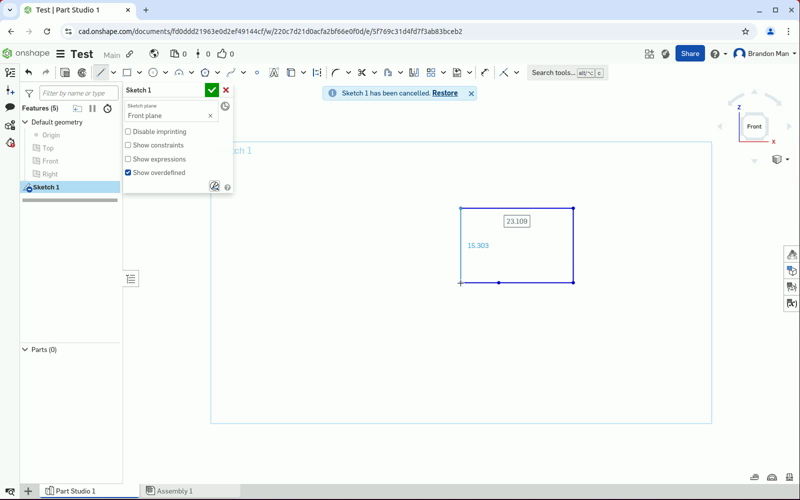
click(460, 282)
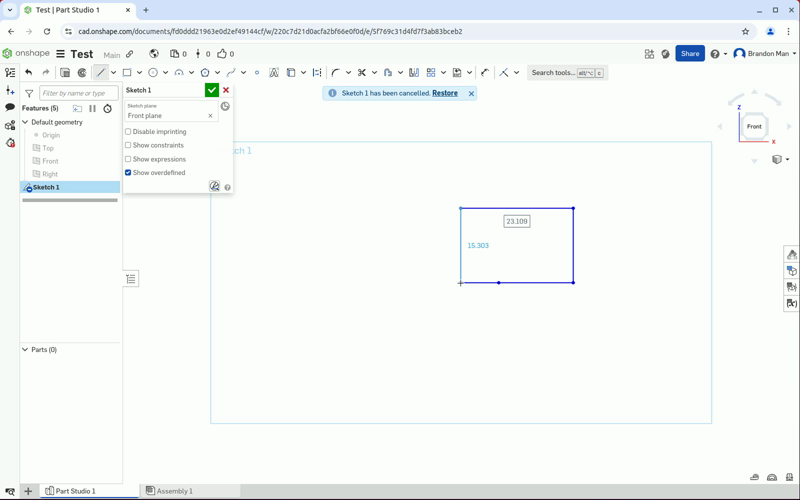
key(esc)
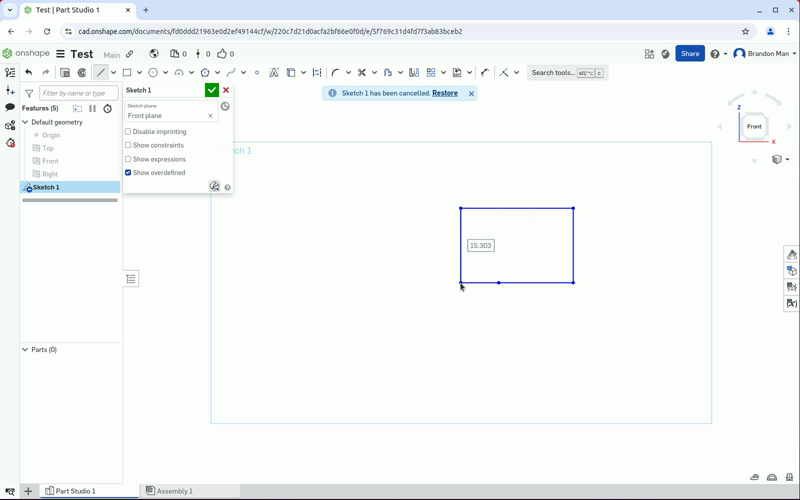
mouse_move(537, 222)
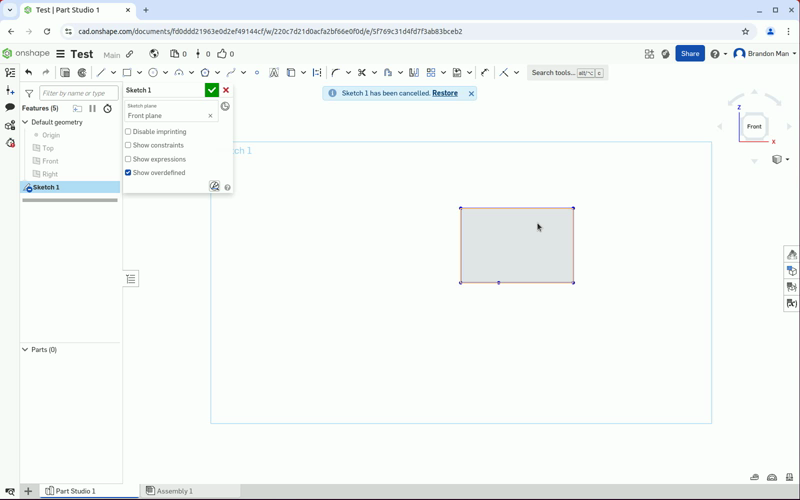
click(537, 222)
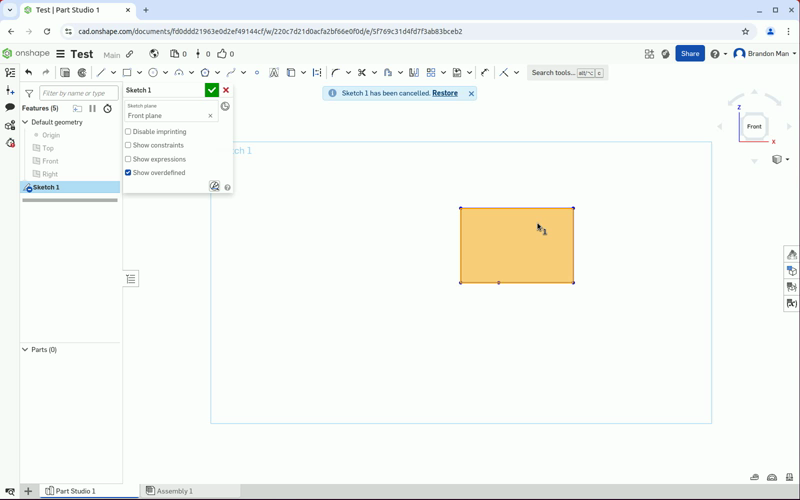
mouse_move(73, 352)
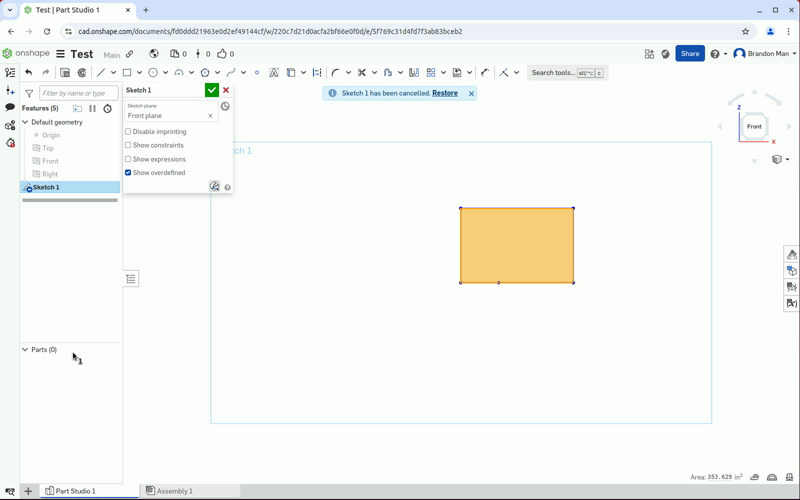
key(shift+y)
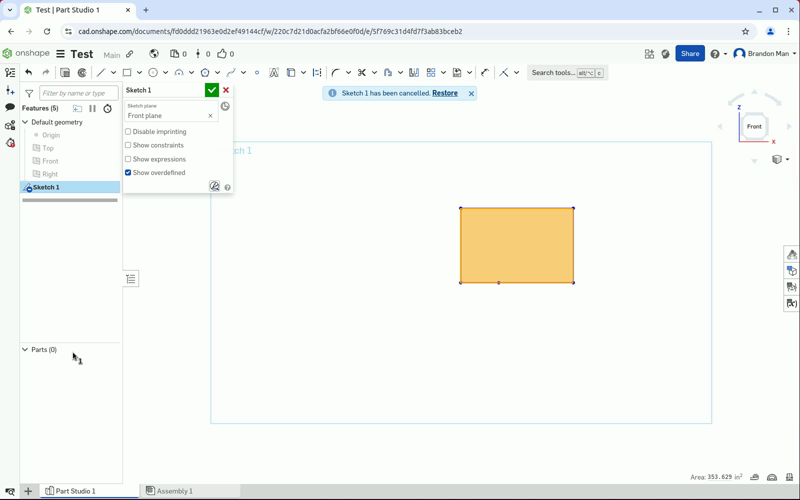
key(shift+e)
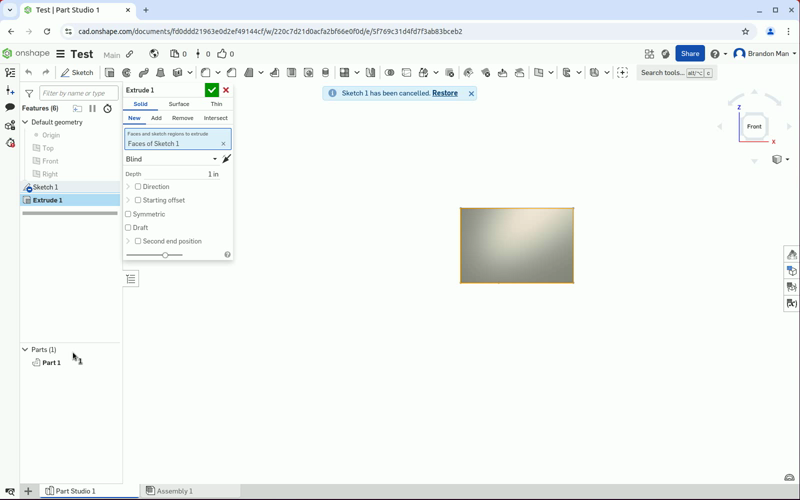
mouse_move(143, 106)
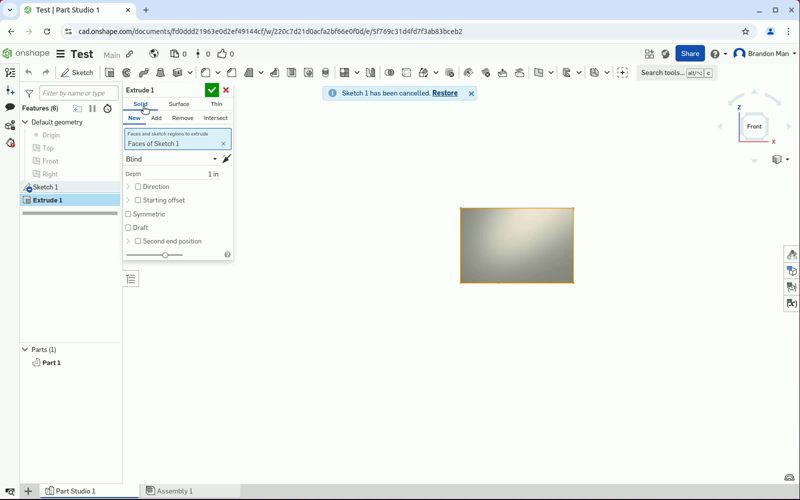
click(143, 106)
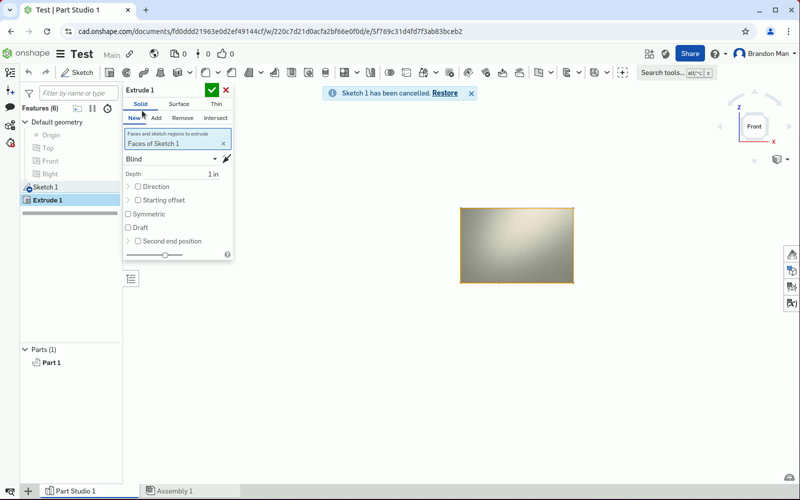
mouse_move(137, 120)
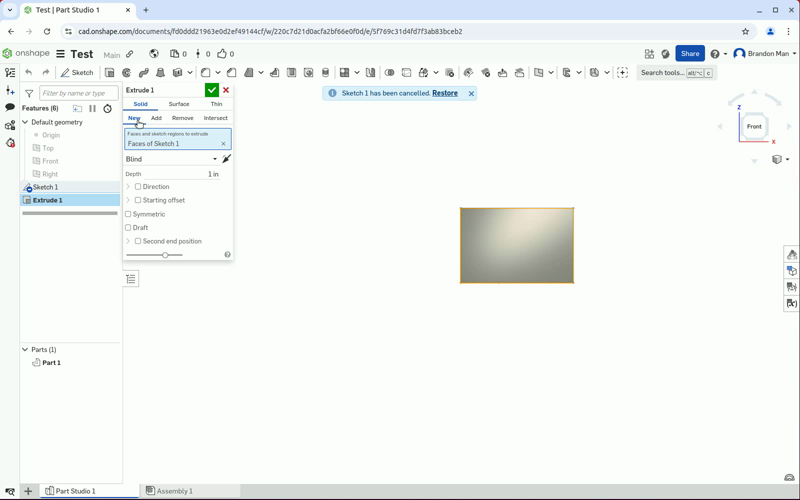
click(137, 120)
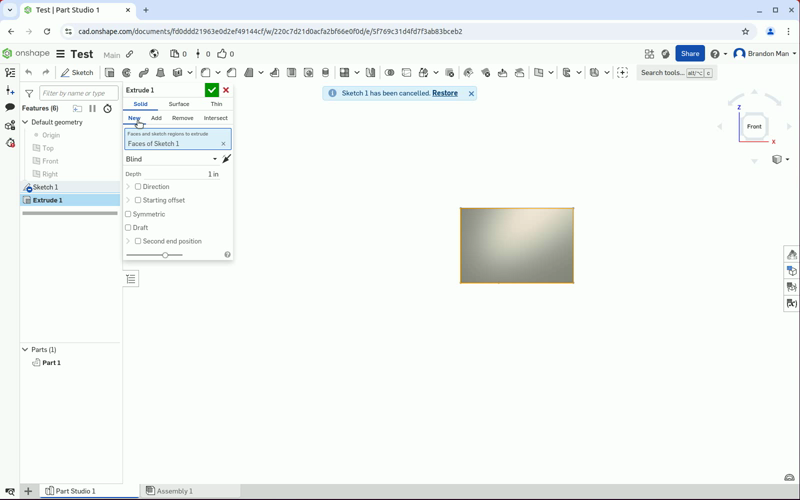
key(tab, 4)
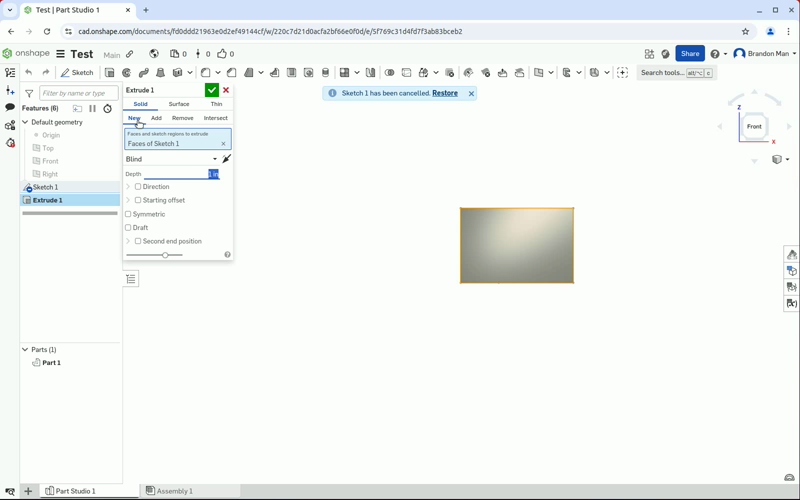
text(23.108)
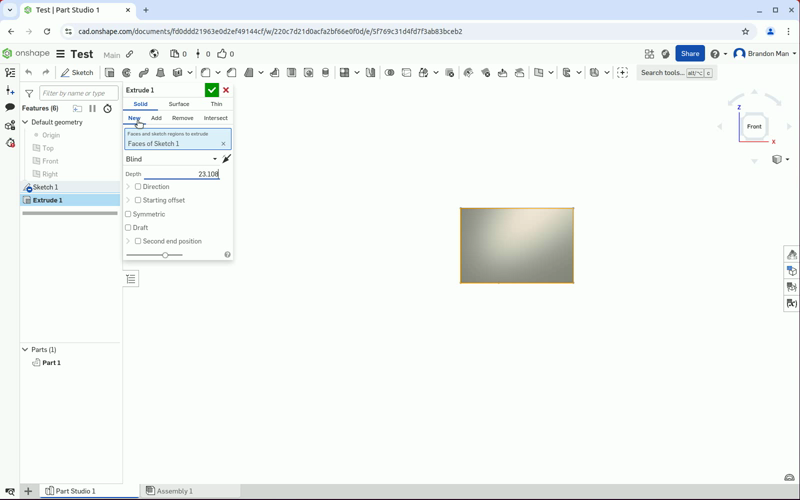
key(enter)
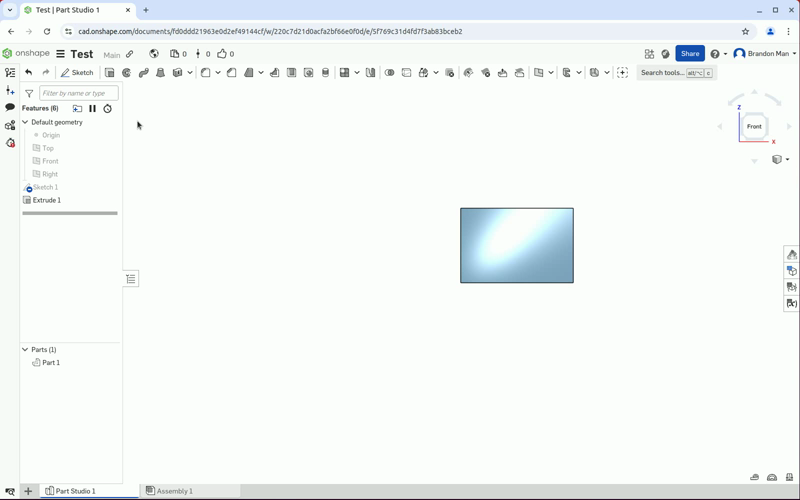
key(shift+h)
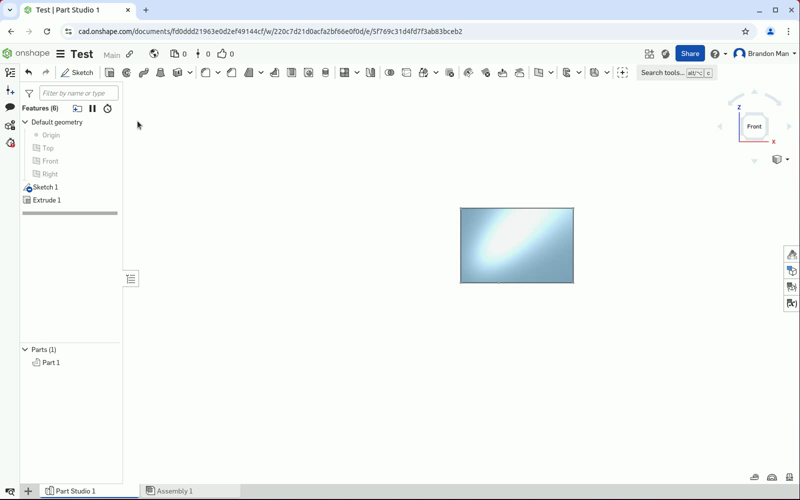
key(shift+h)
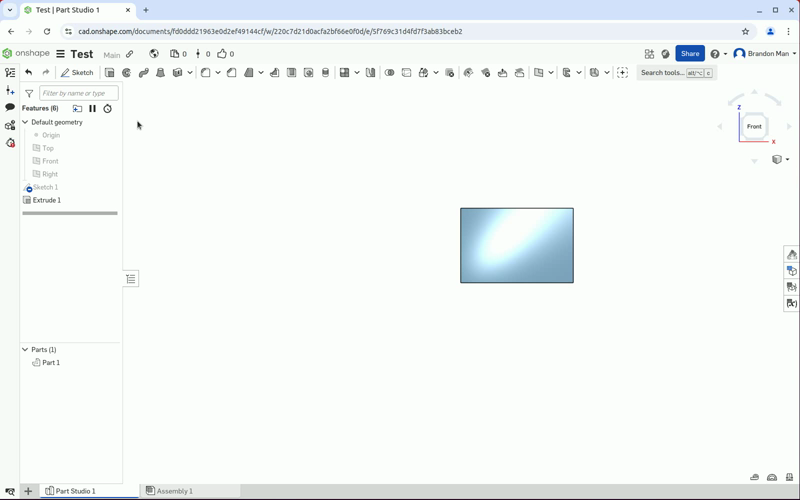
mouse_move(73, 189)
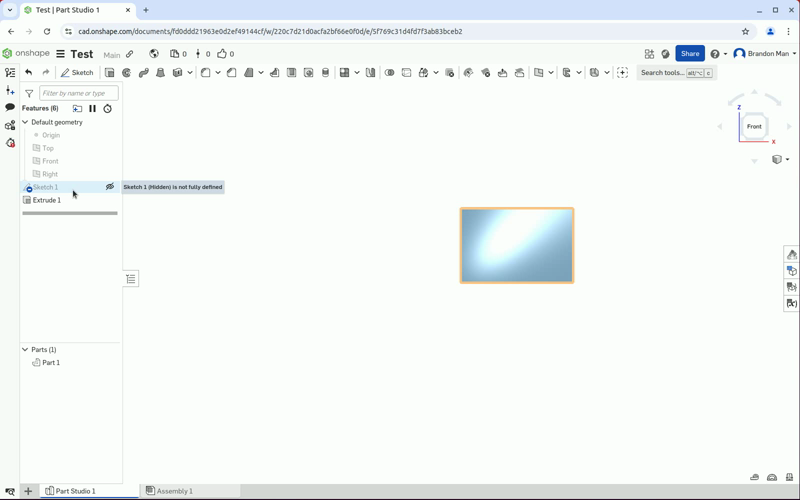
click(73, 189)
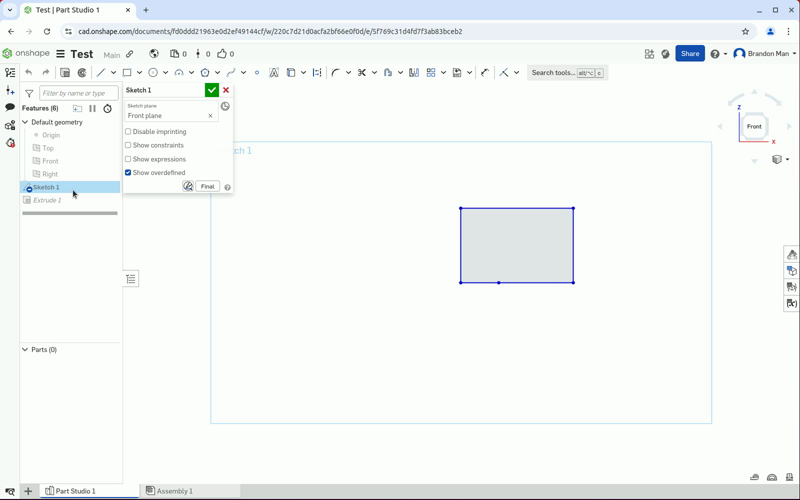
mouse_move(229, 92)
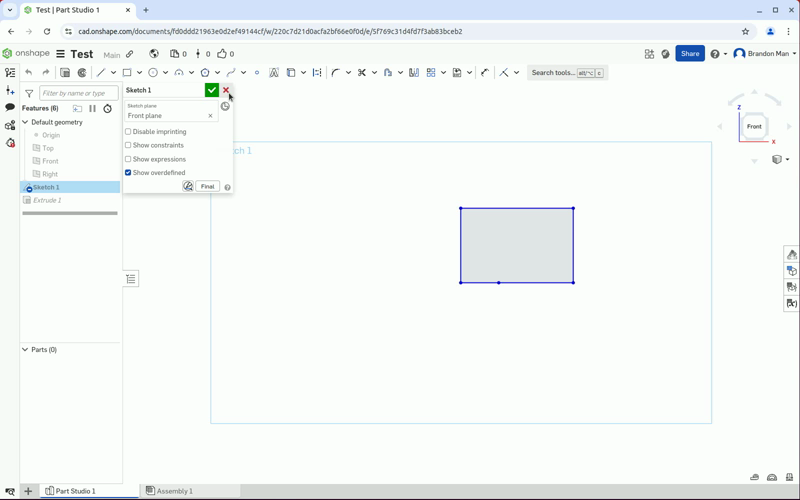
click(229, 92)
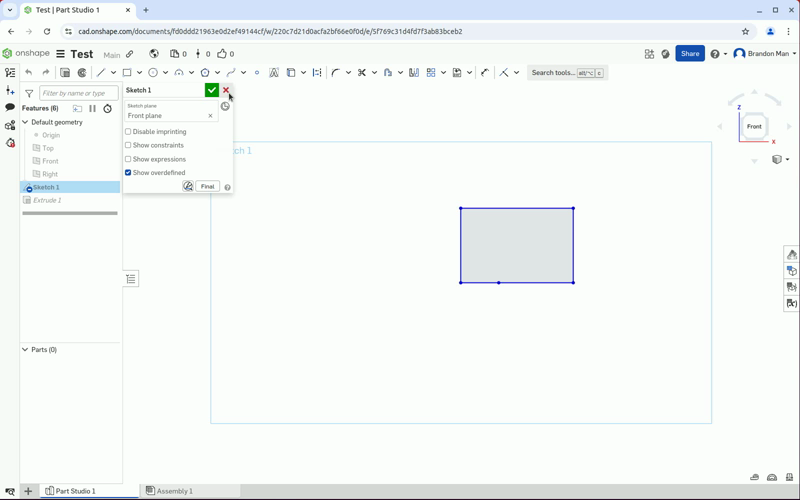
key(shift+s)
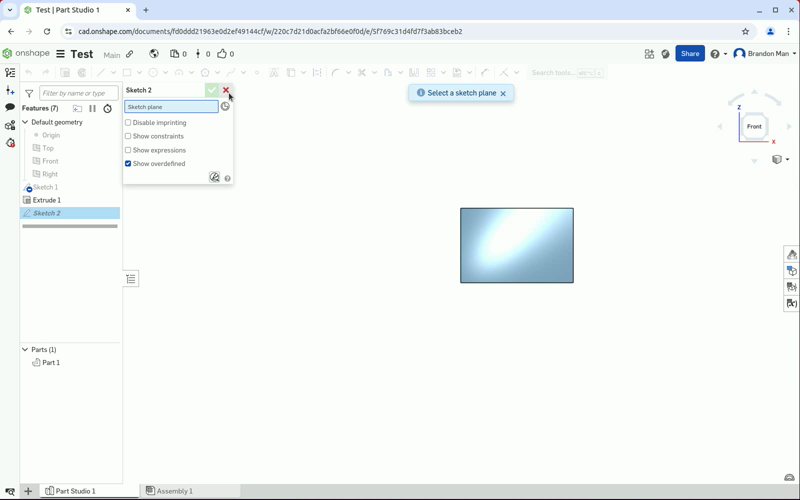
mouse_move(73, 163)
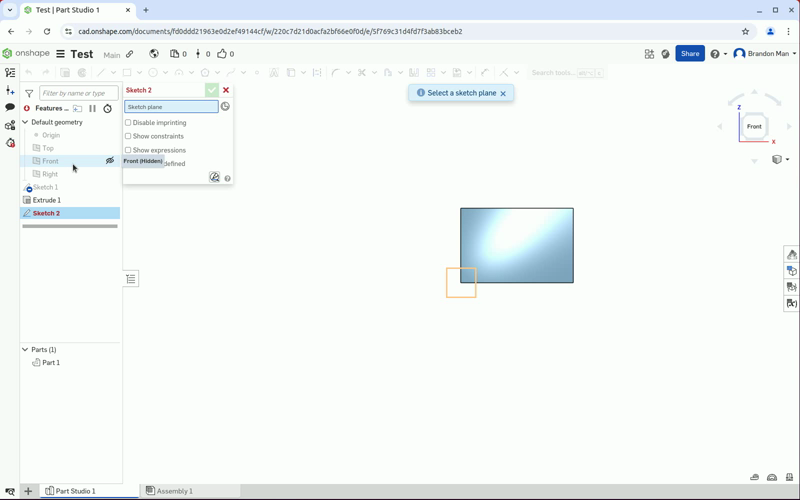
click(73, 163)
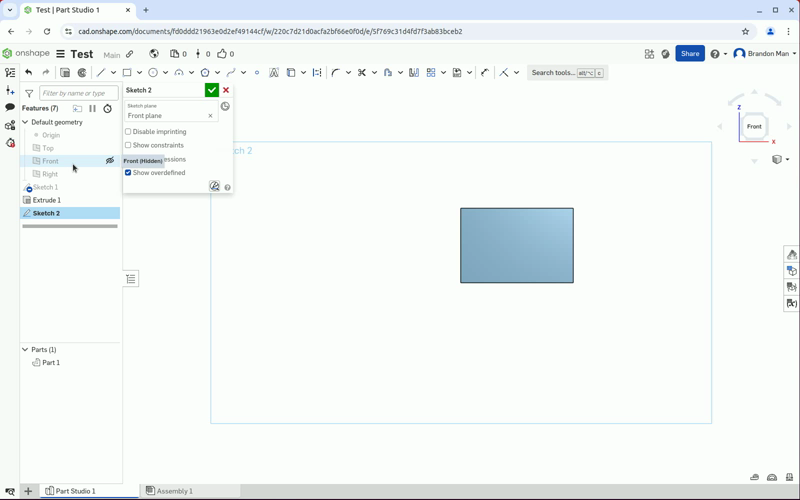
mouse_move(73, 352)
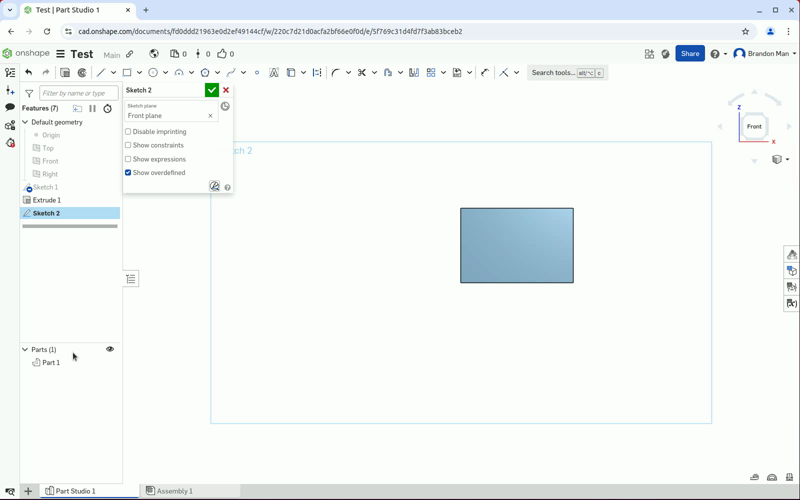
key(y)
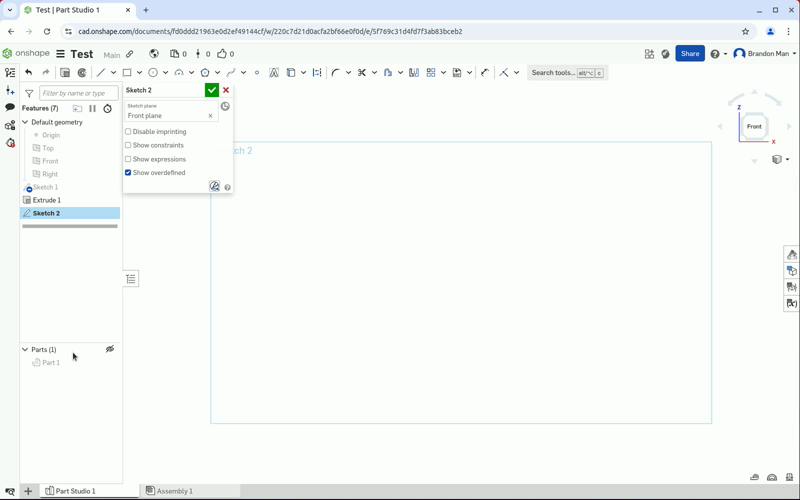
key(l)
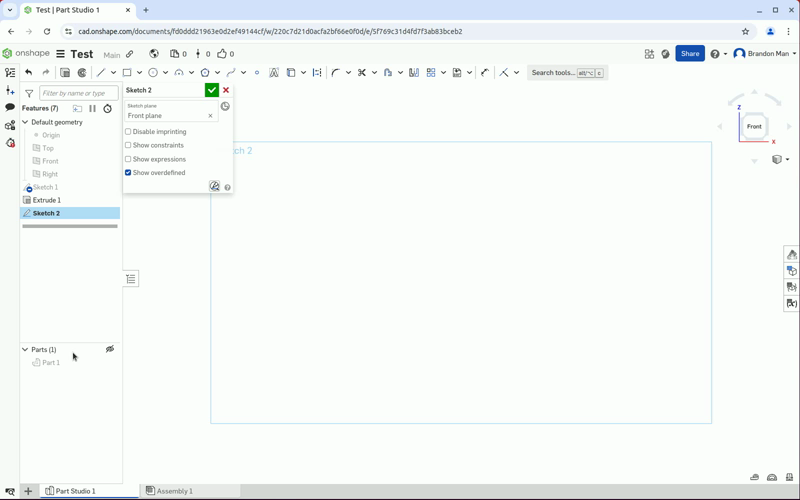
key_down(shift)
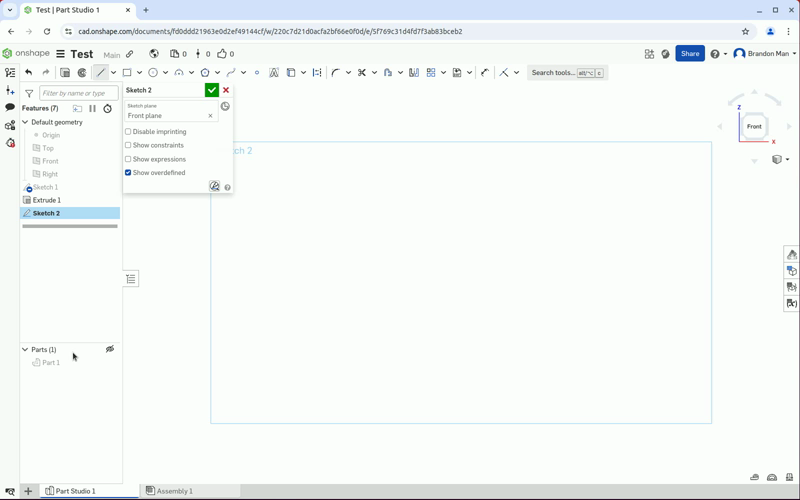
mouse_move(385, 320)
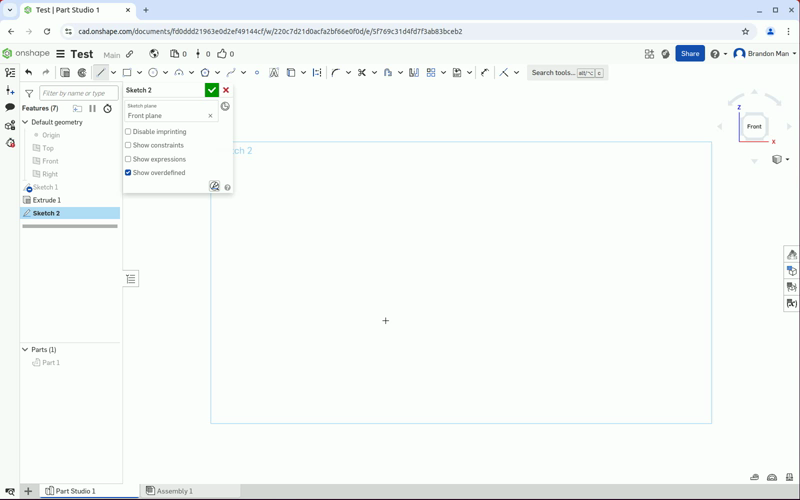
click(385, 320)
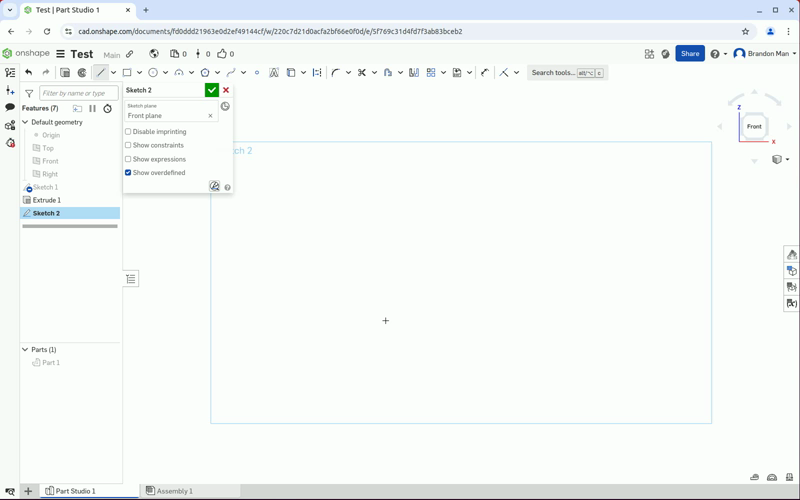
key_up(shift)
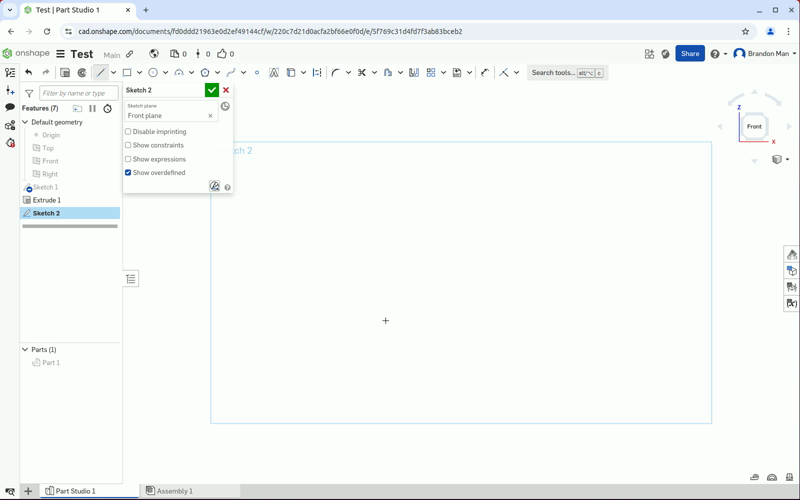
key_down(shift)
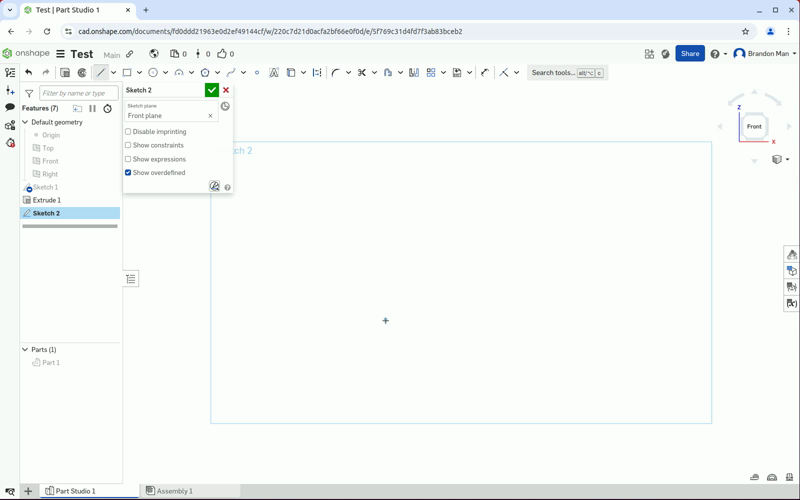
mouse_move(498, 320)
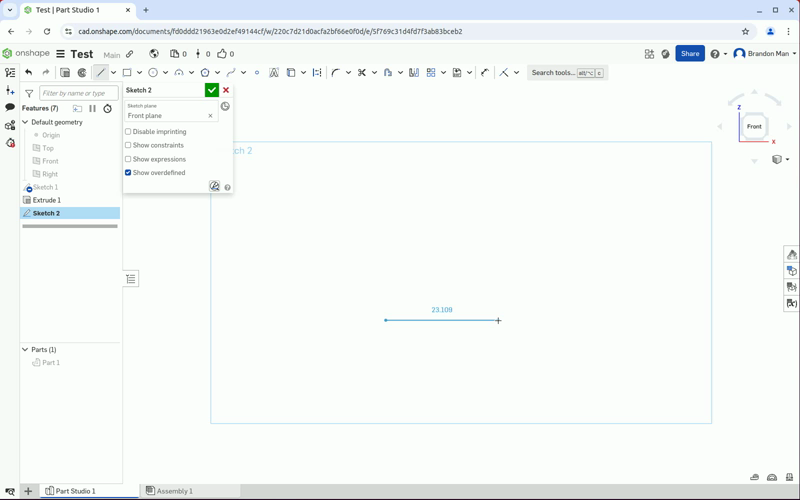
click(498, 320)
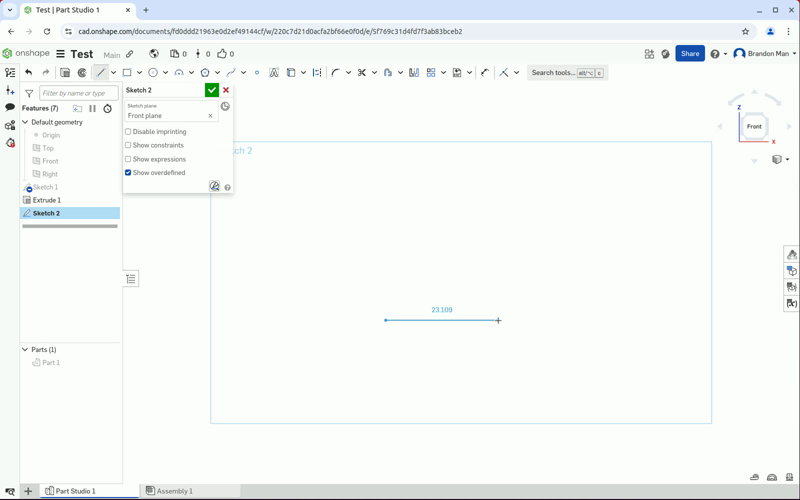
key_up(shift)
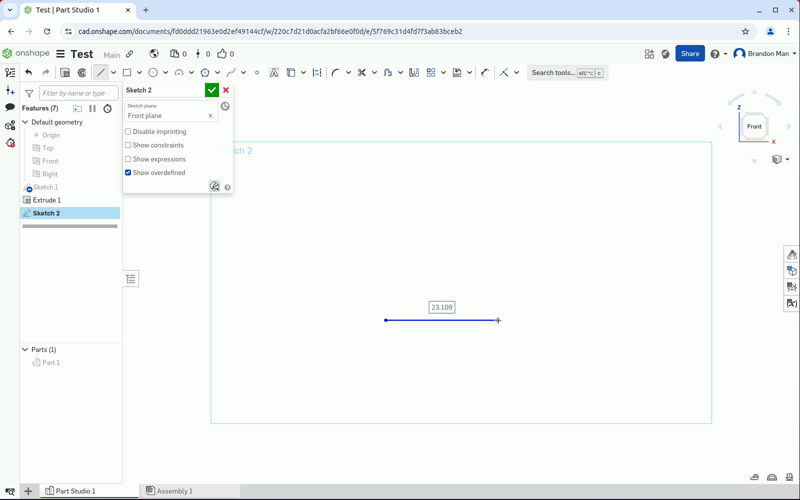
key_down(shift)
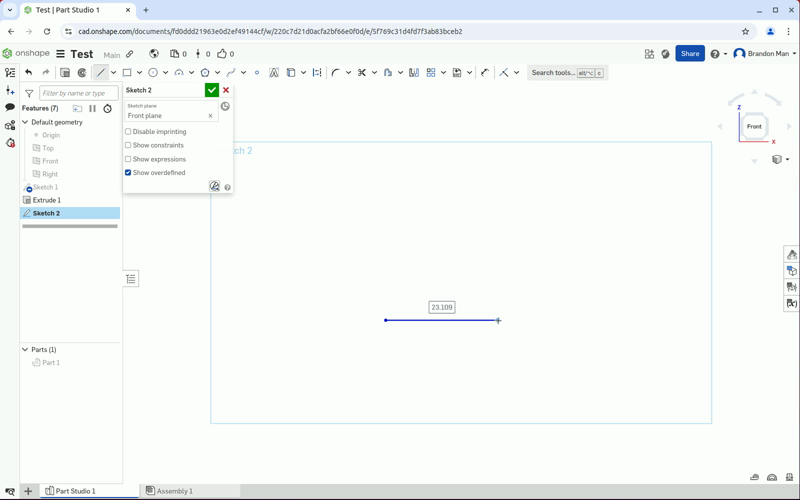
mouse_move(528, 320)
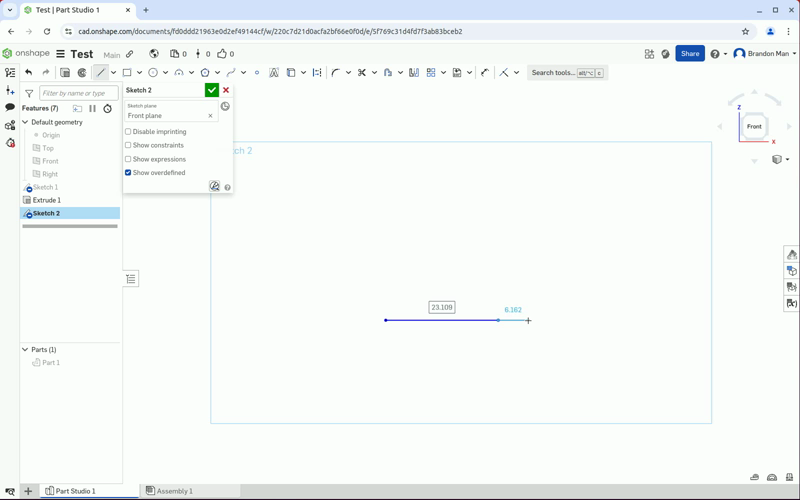
mouse_move(498, 282)
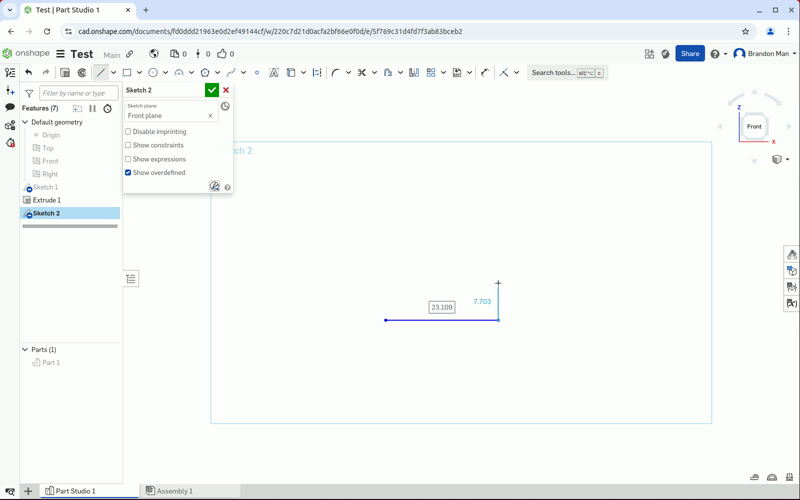
click(498, 282)
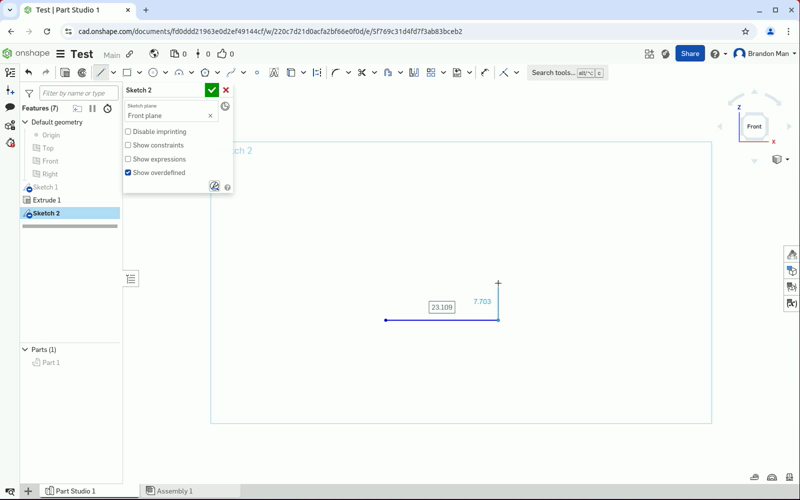
key_up(shift)
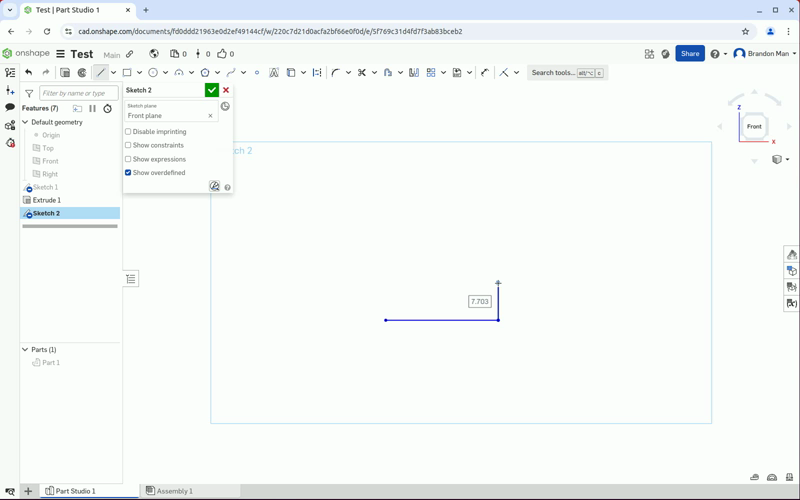
key_down(shift)
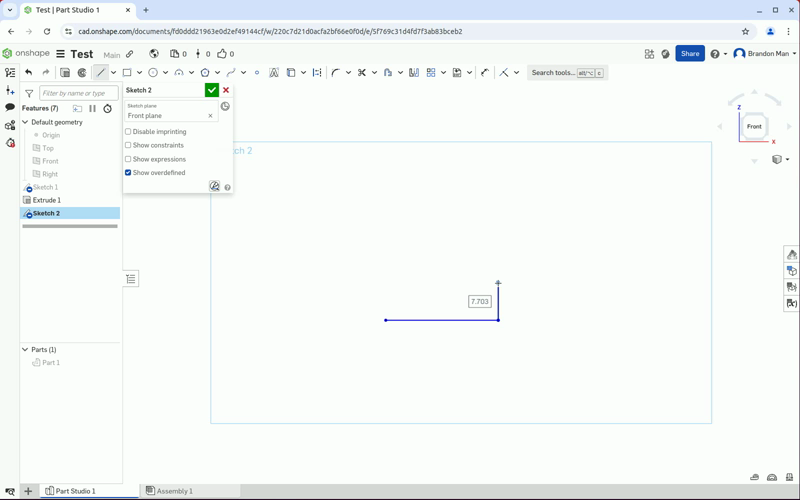
mouse_move(528, 282)
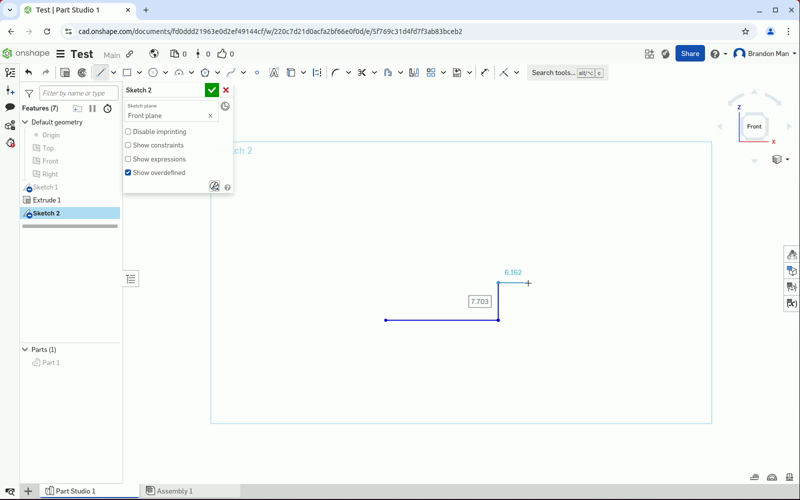
mouse_move(460, 282)
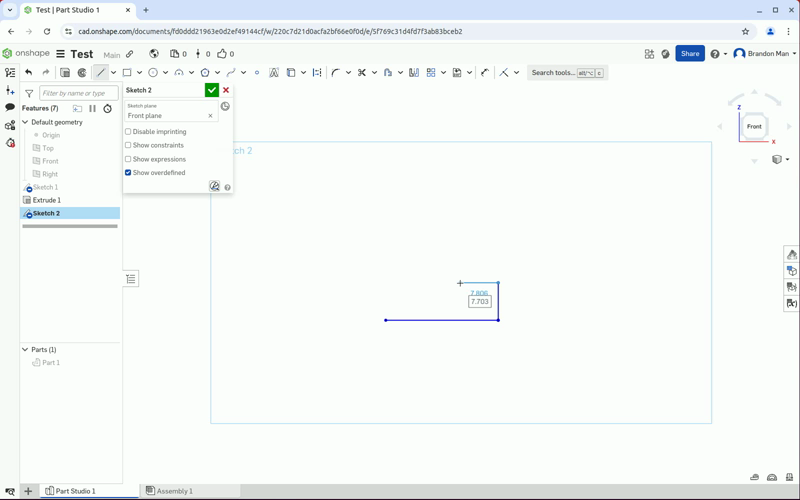
click(460, 282)
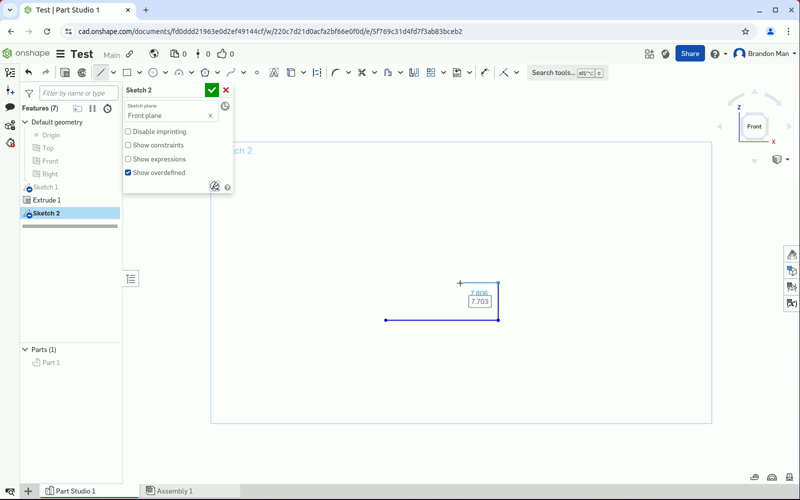
key_up(shift)
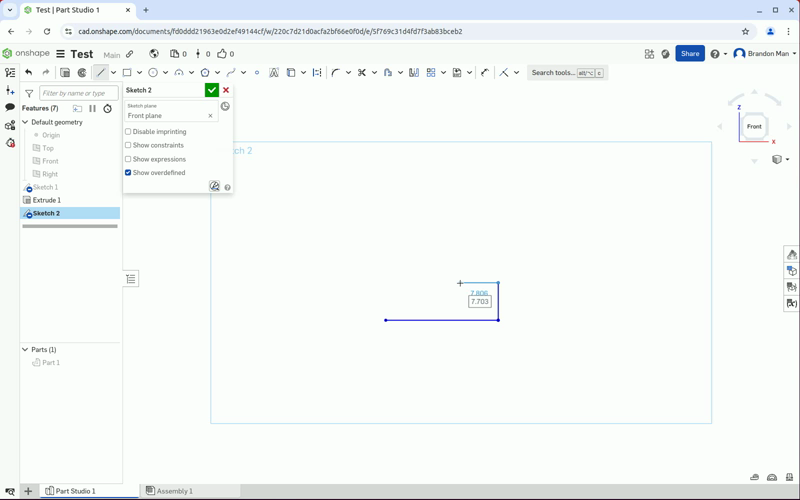
key_down(shift)
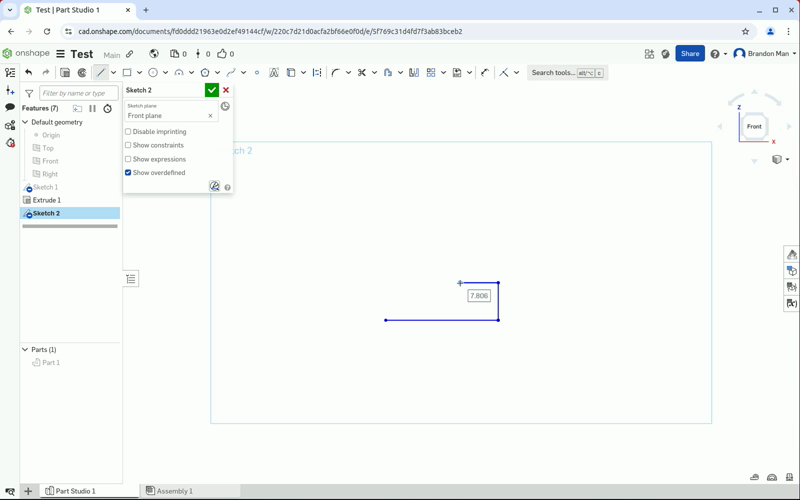
mouse_move(385, 282)
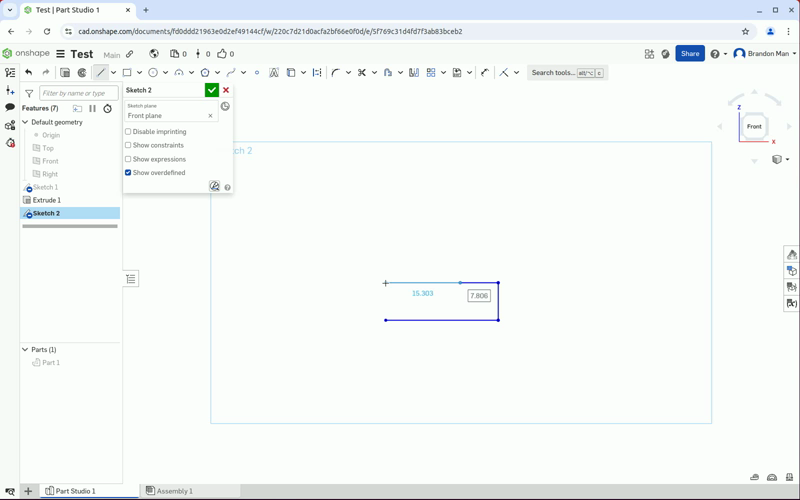
click(385, 282)
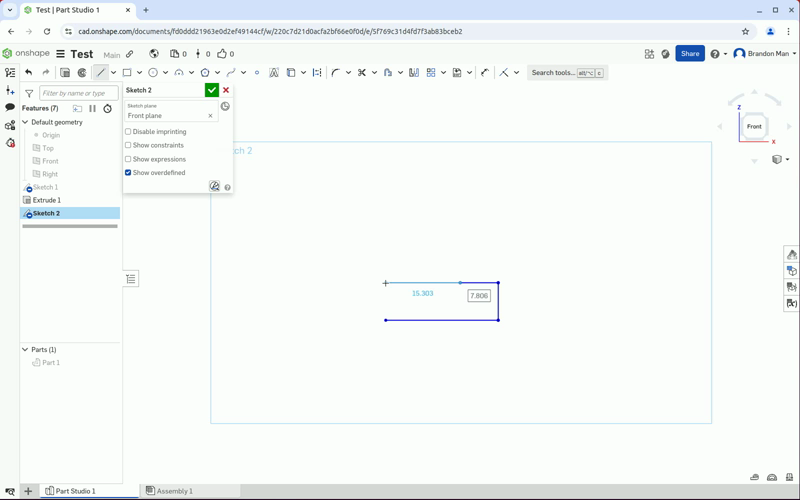
key_up(shift)
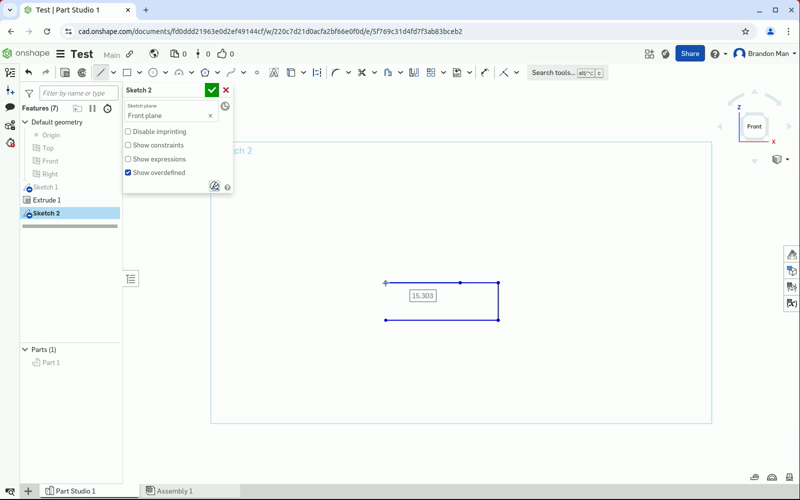
mouse_move(415, 282)
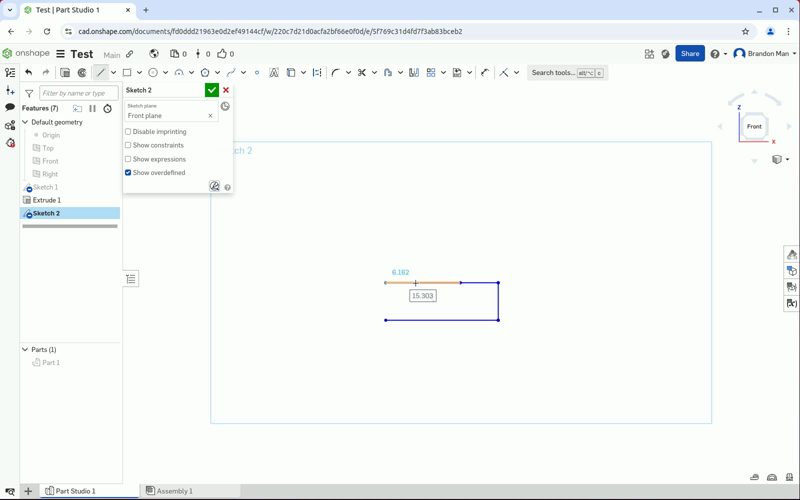
key_down(shift)
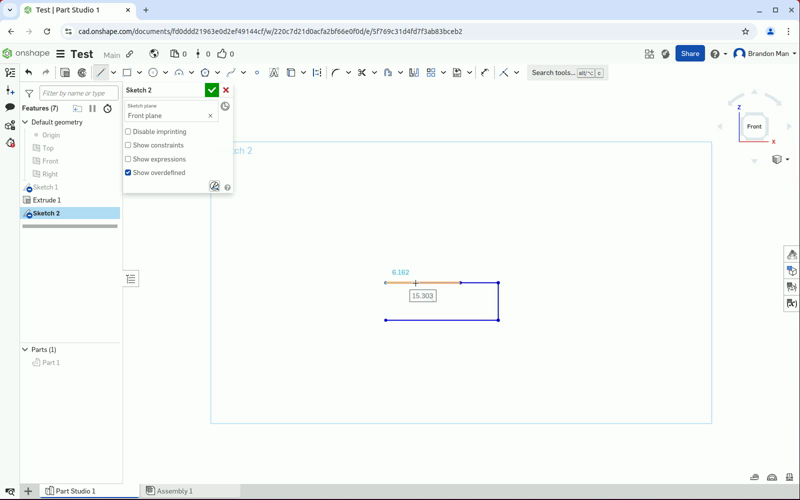
mouse_move(385, 320)
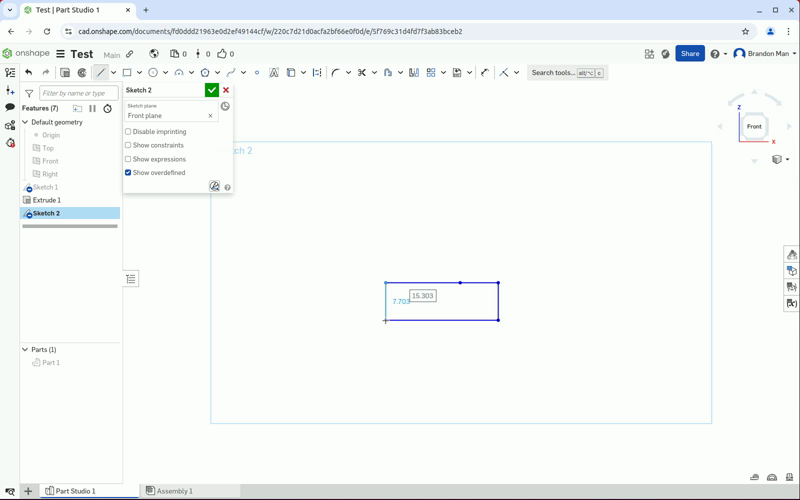
key_up(shift)
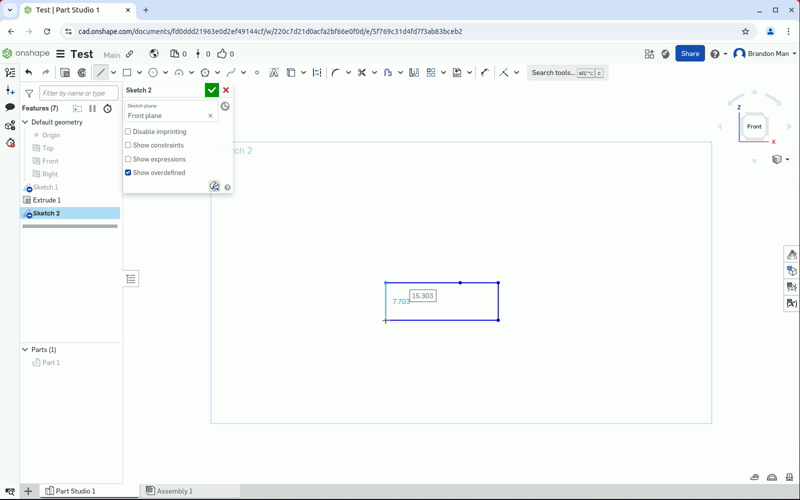
click(385, 320)
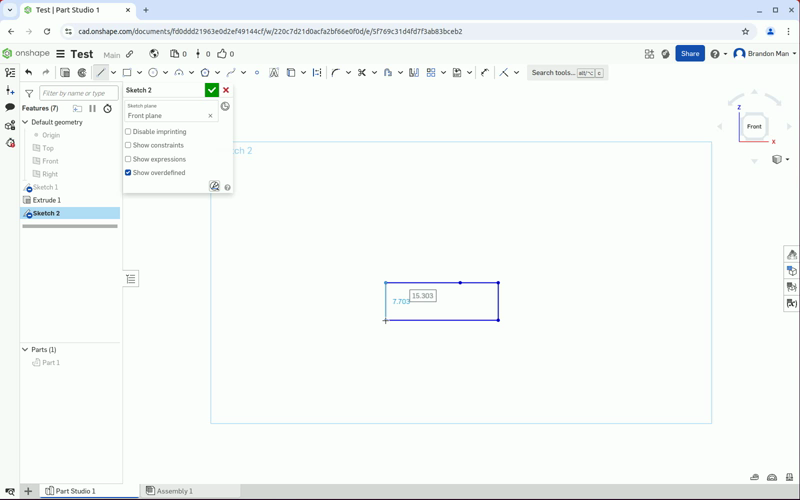
key(esc)
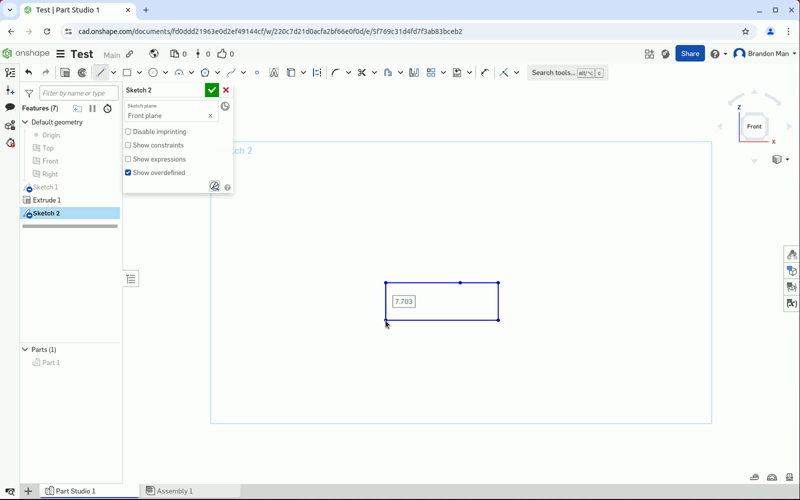
mouse_move(435, 302)
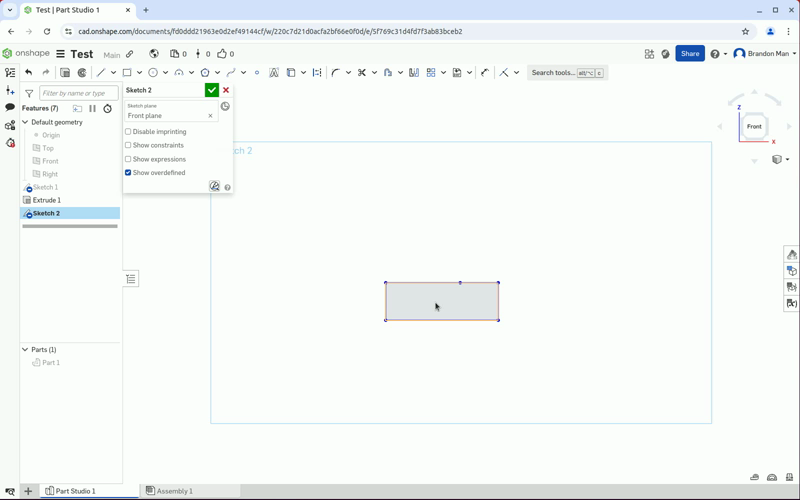
click(435, 302)
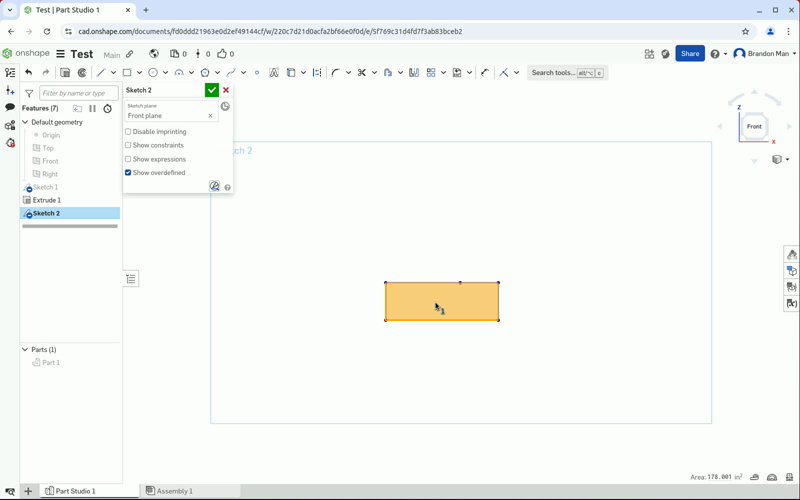
mouse_move(73, 352)
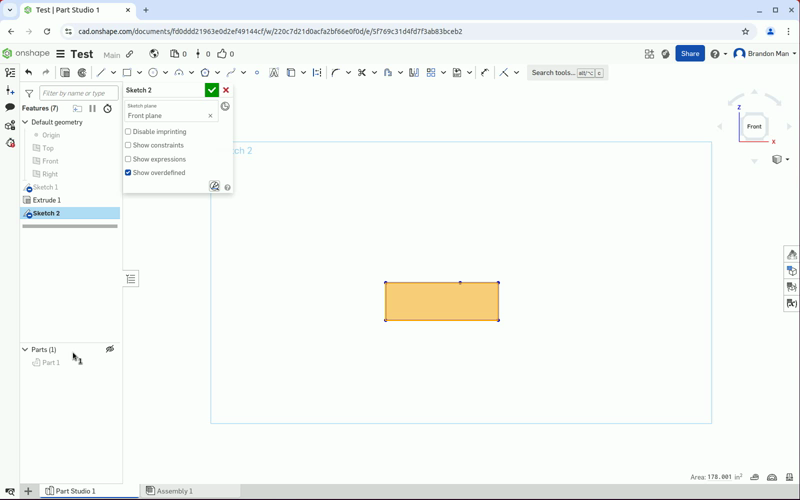
key(shift+y)
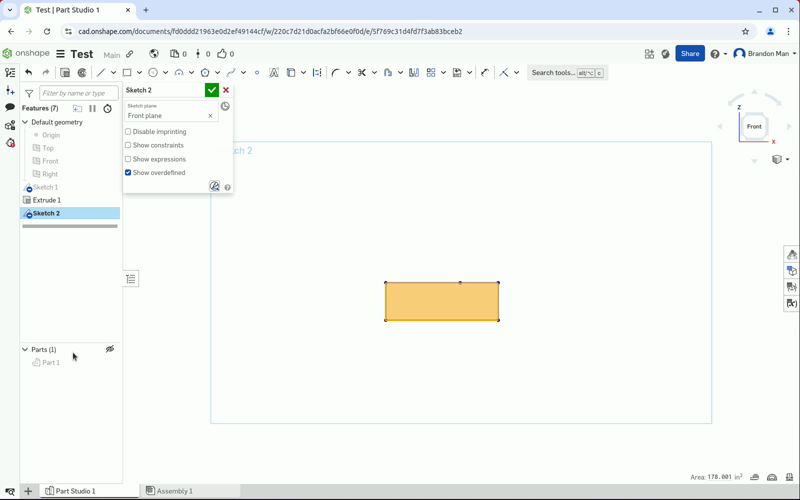
key(shift+e)
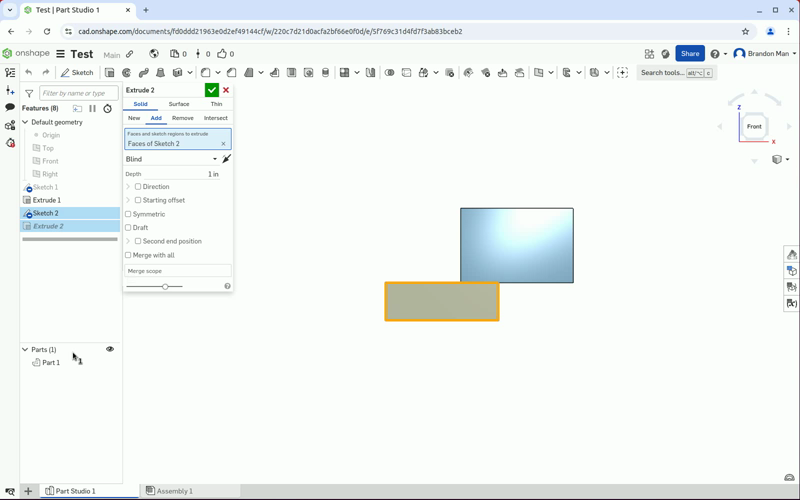
mouse_move(143, 106)
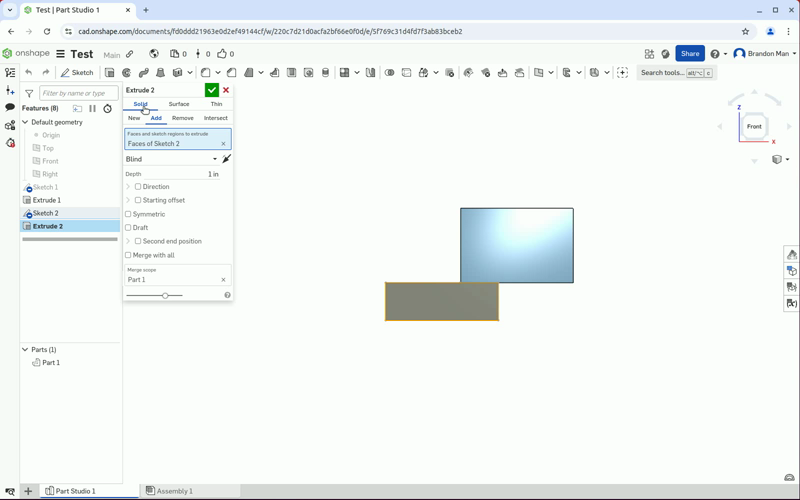
click(143, 106)
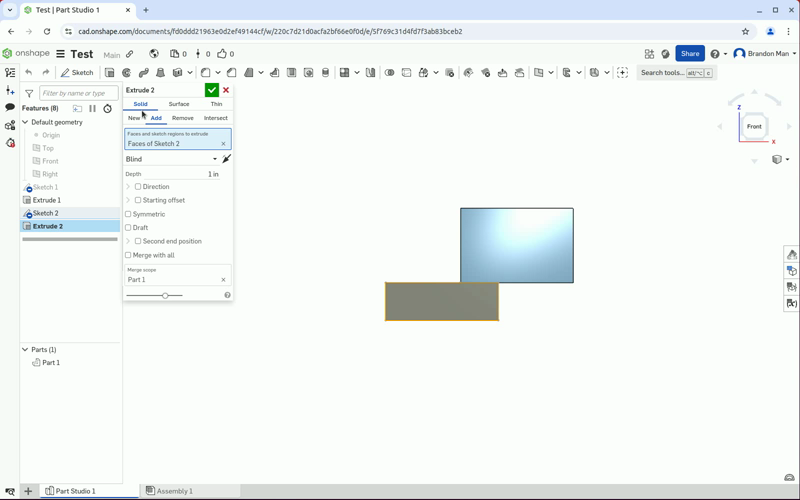
mouse_move(137, 120)
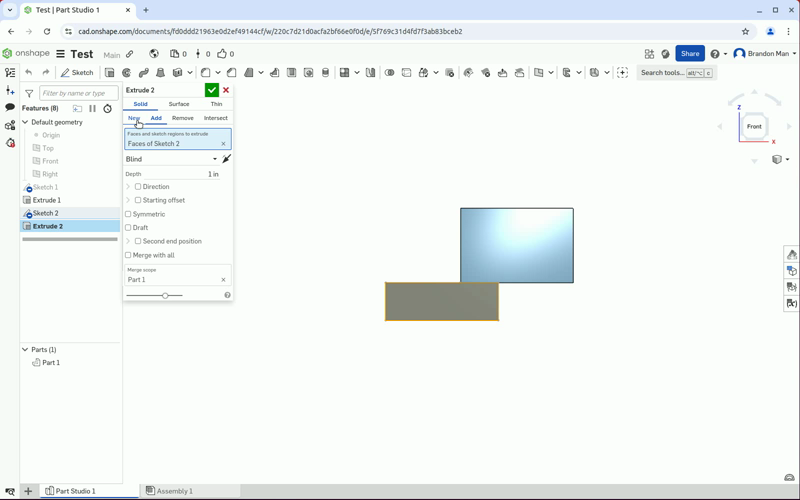
click(137, 120)
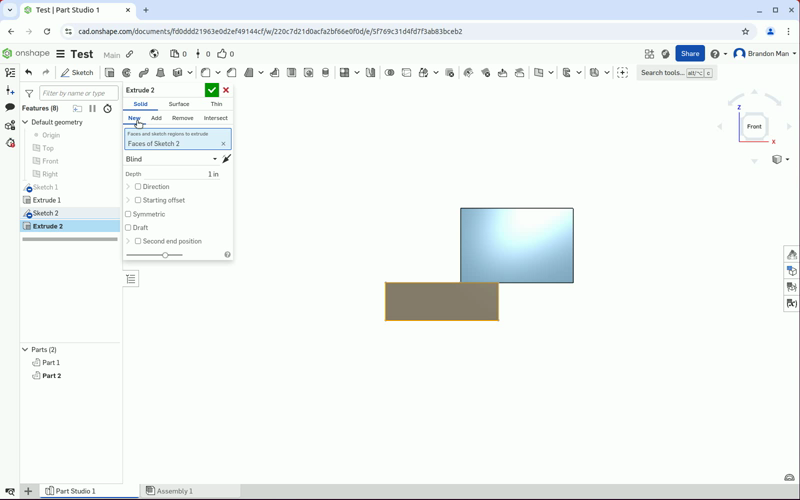
key(tab, 4)
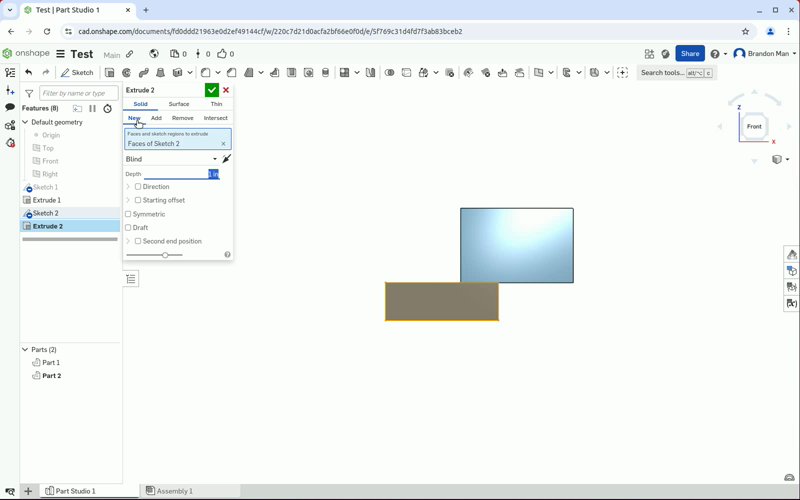
text(23.108)
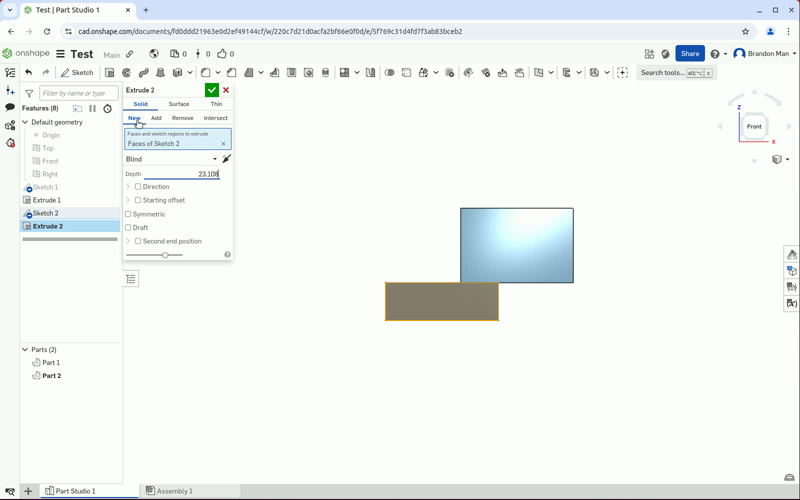
key(enter)
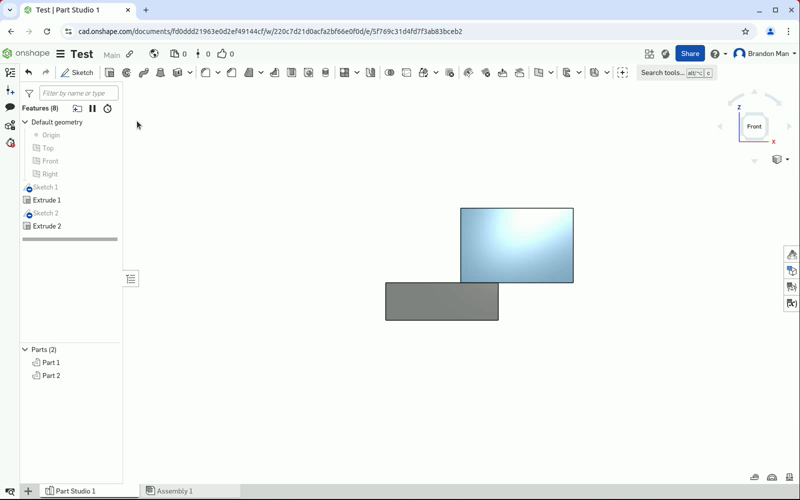
key(shift+h)
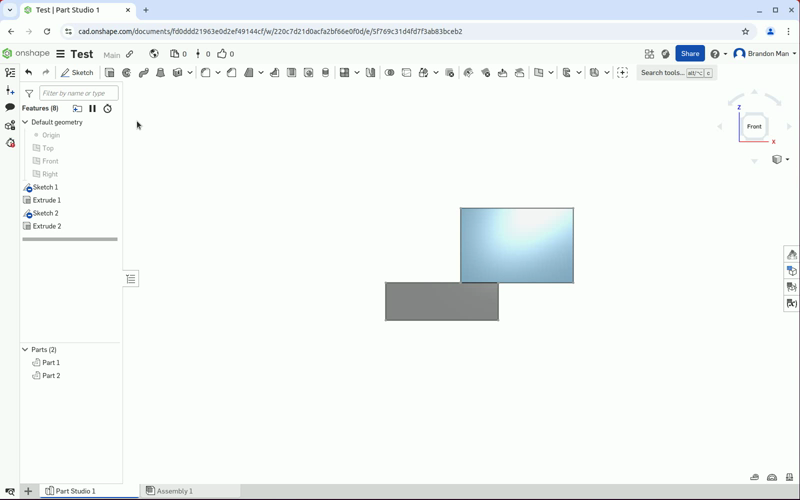
key(shift+h)
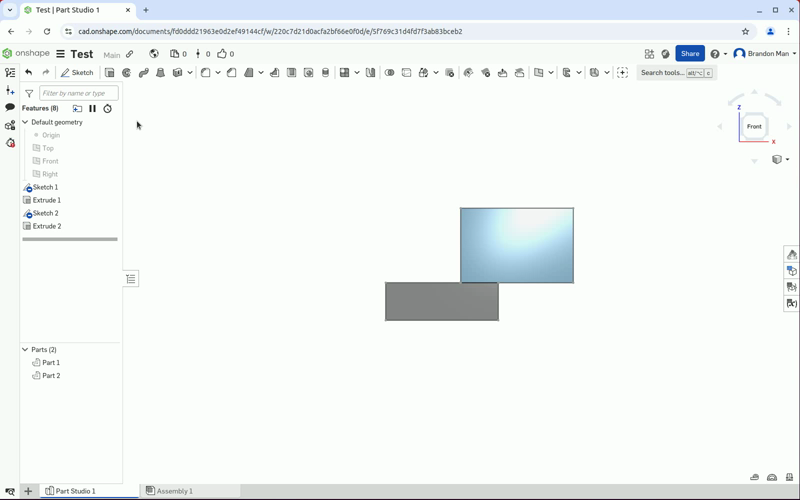
key(shift+7)
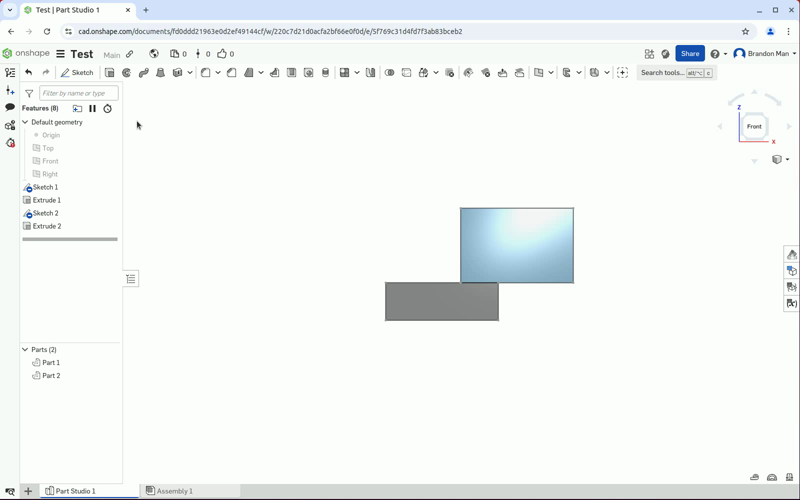
key(left, 2)
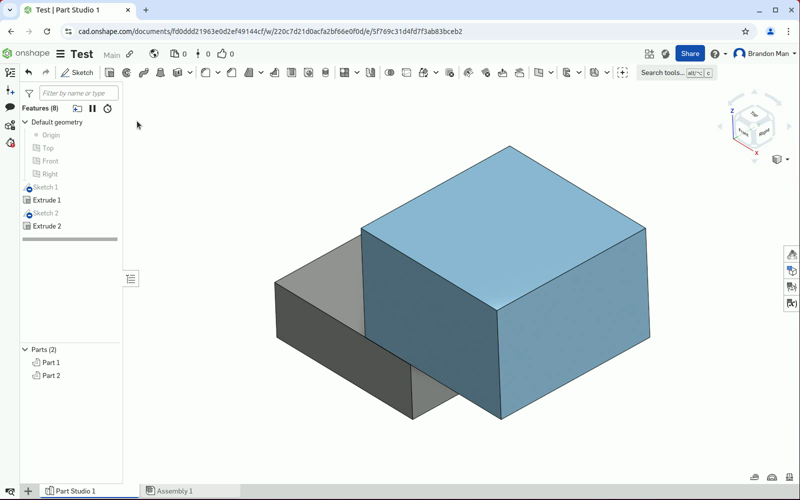
key(down, 2)
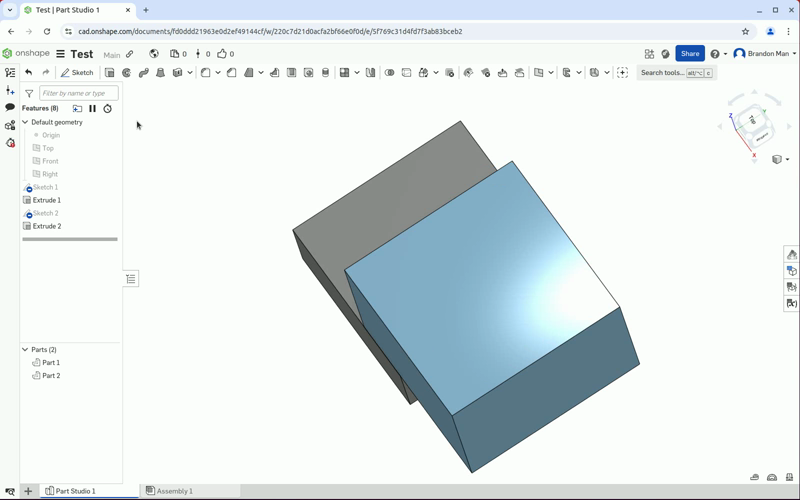
key(up, 2)
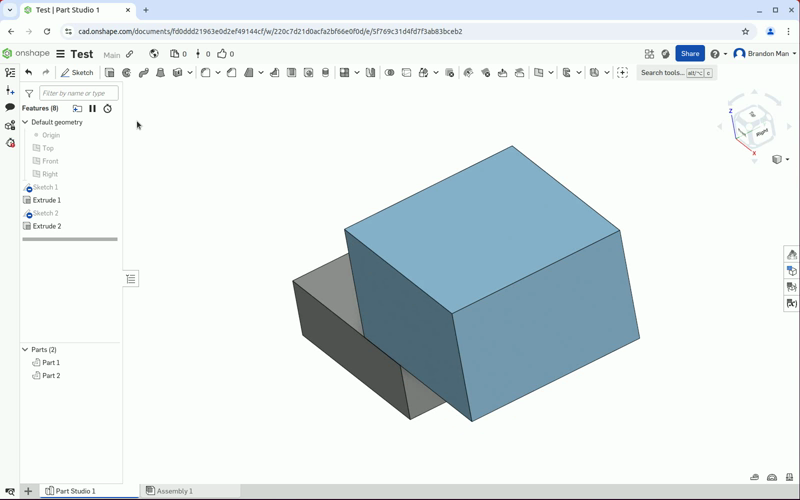
key(right, 2)
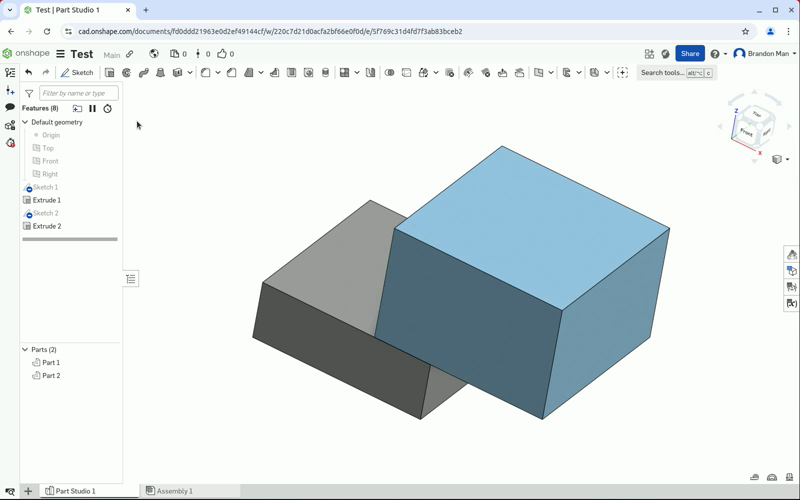
mouse_move(73, 189)
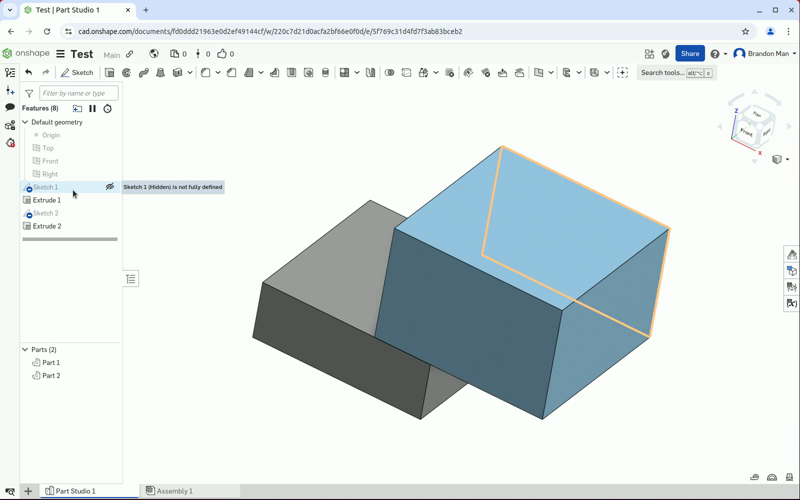
click(73, 189)